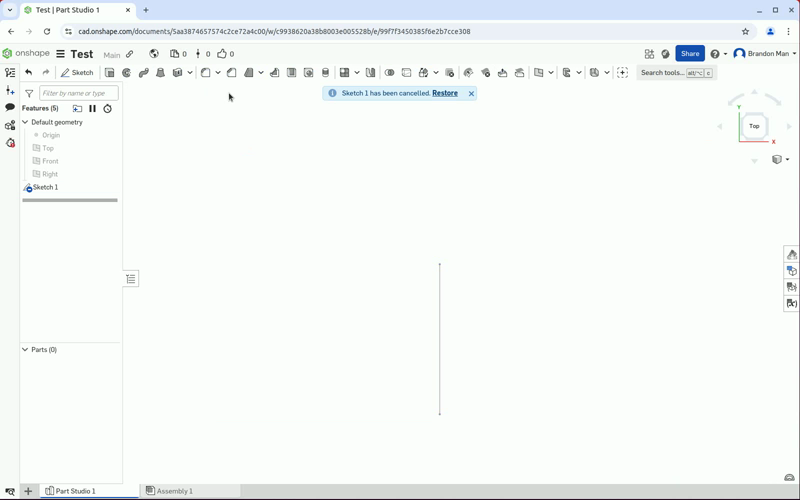
key(shift+h)
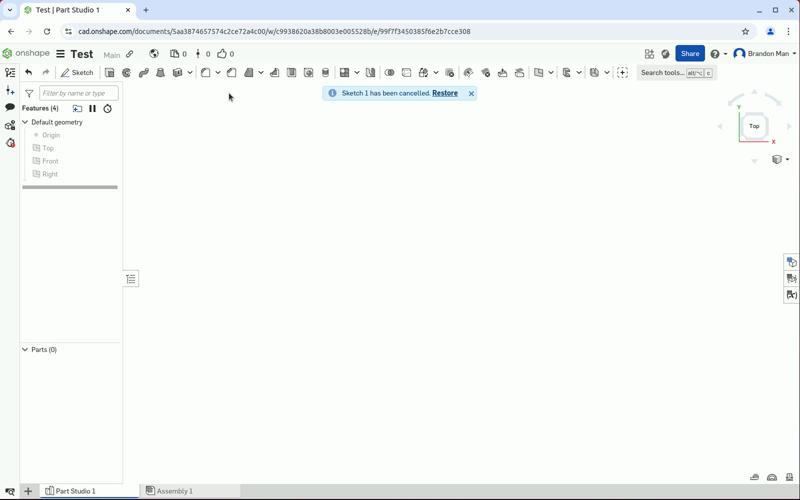
mouse_move(73, 352)
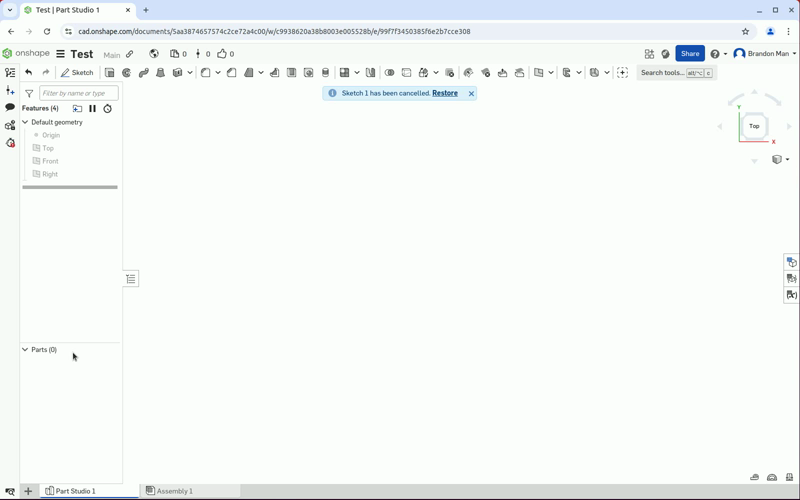
key(y)
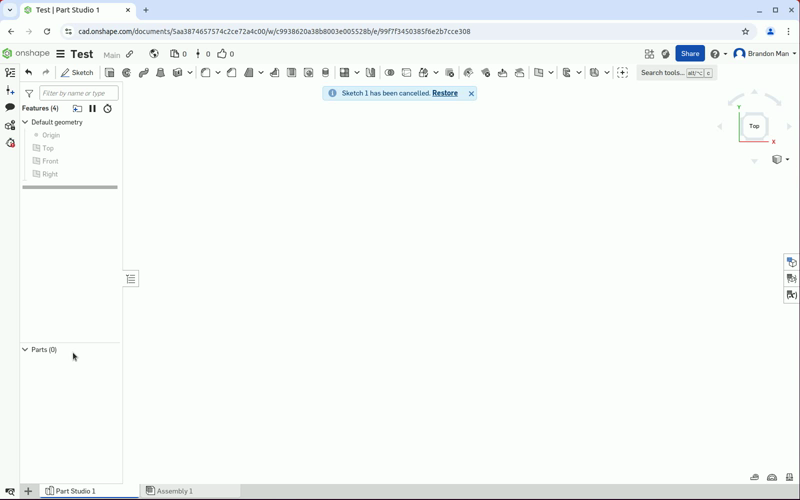
key(shift+p)
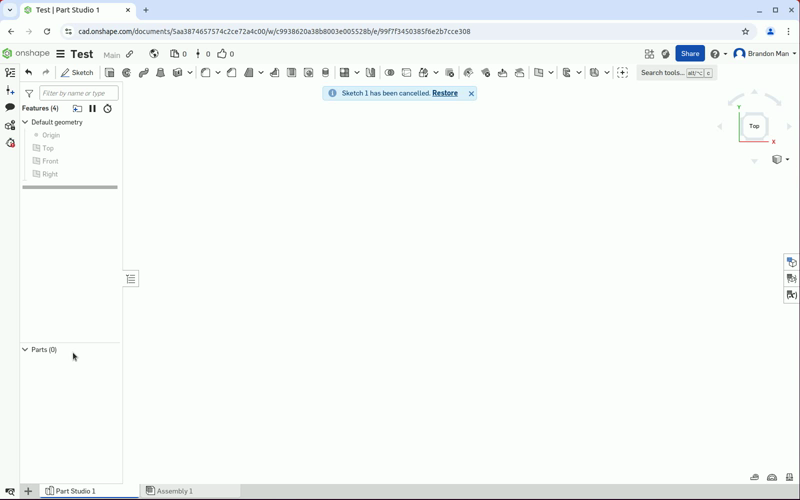
key(space)
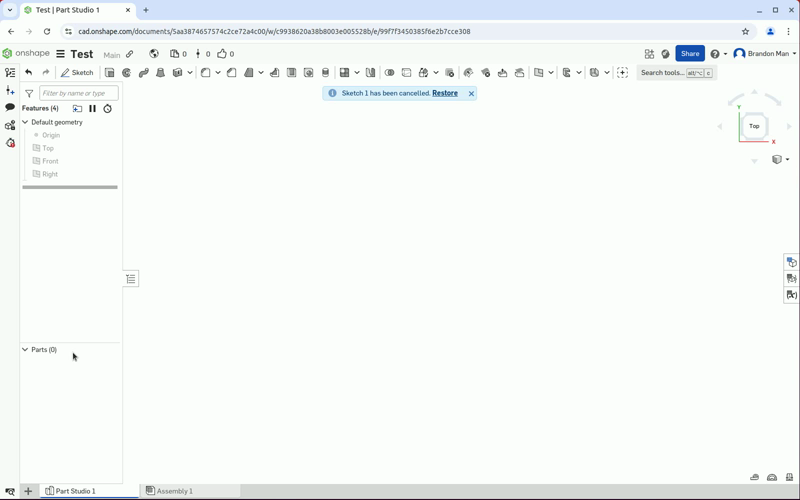
key_down(shift)
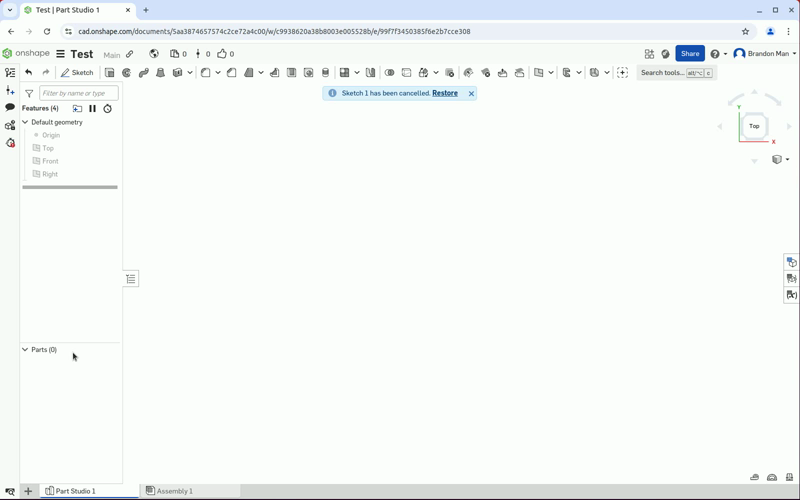
key(up)
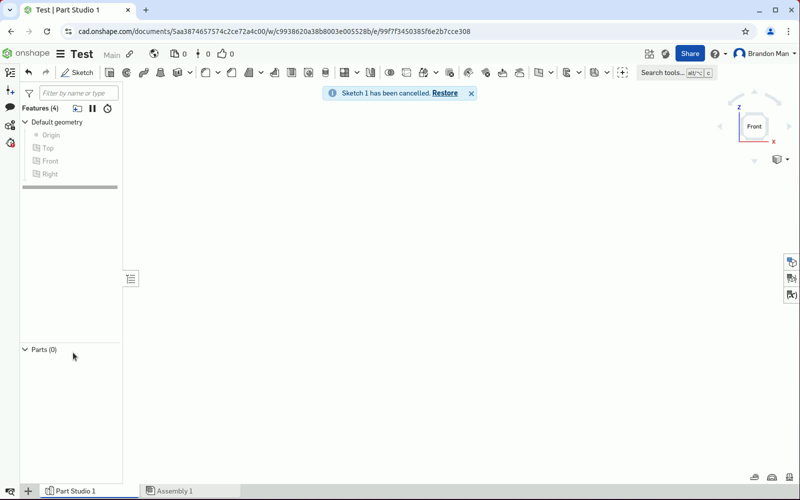
key_up(shift)
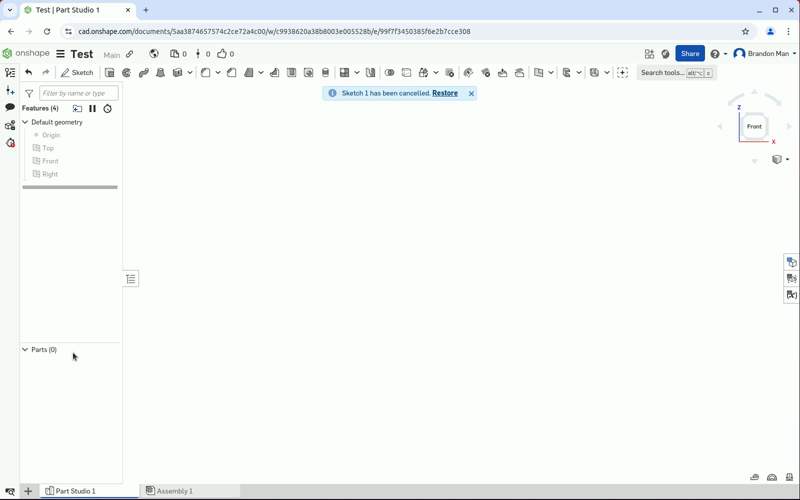
mouse_move(73, 352)
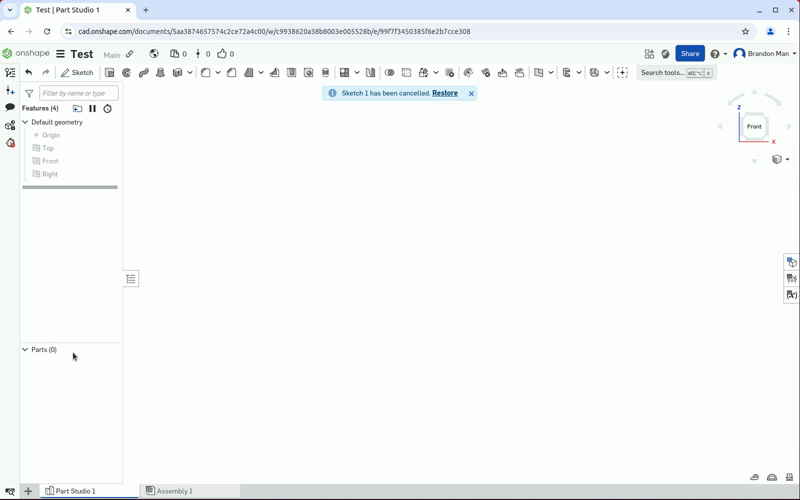
key(shift+y)
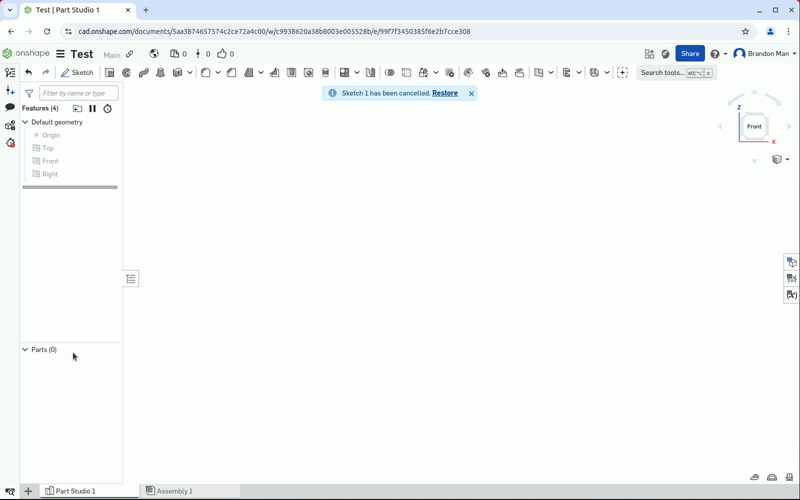
key(shift+s)
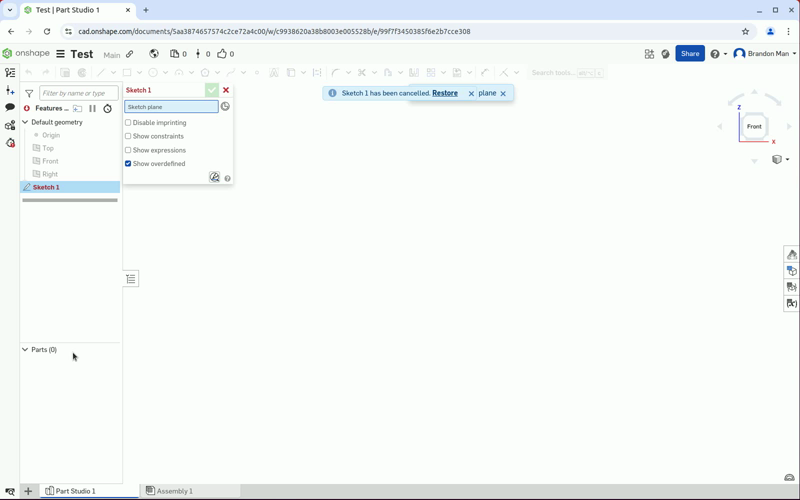
mouse_move(73, 163)
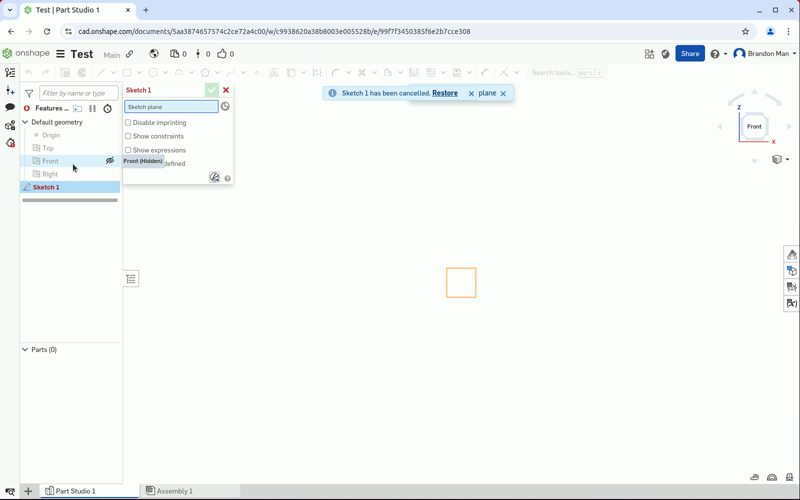
click(73, 163)
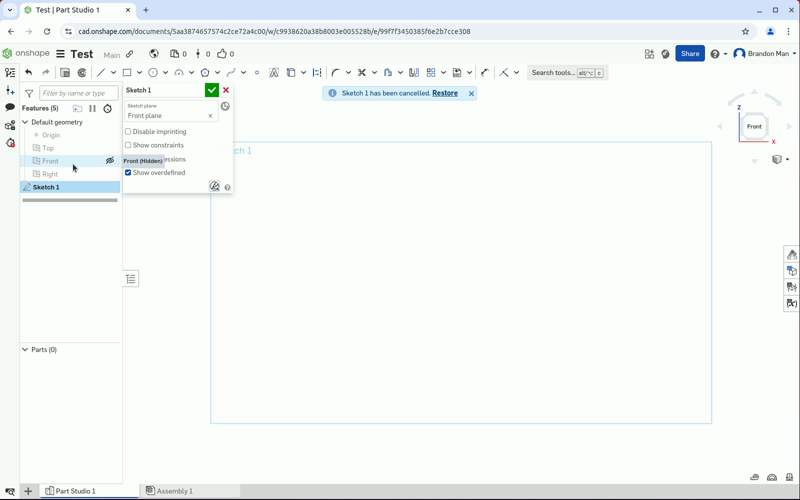
mouse_move(73, 352)
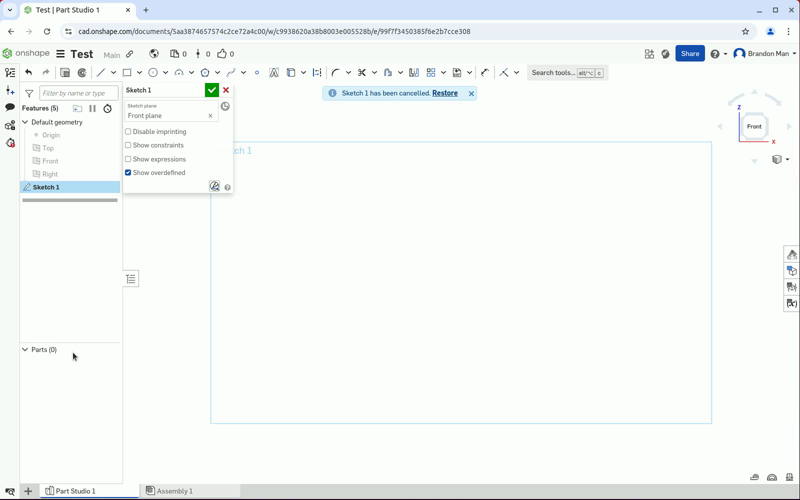
key(y)
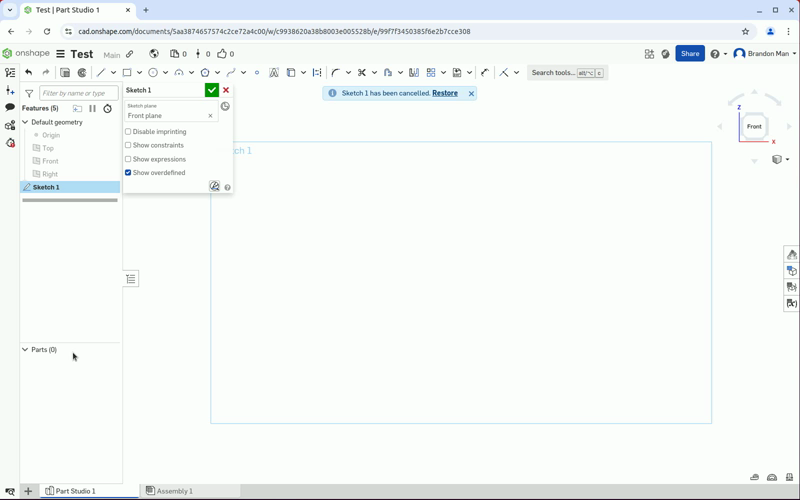
key(c)
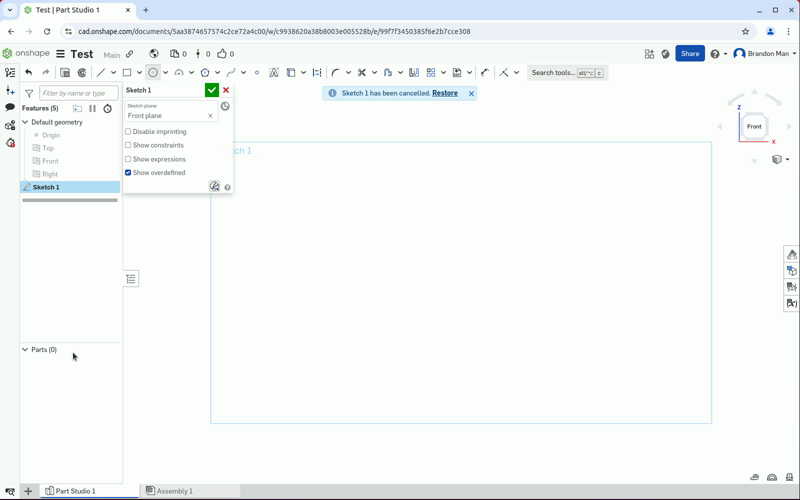
key_down(shift)
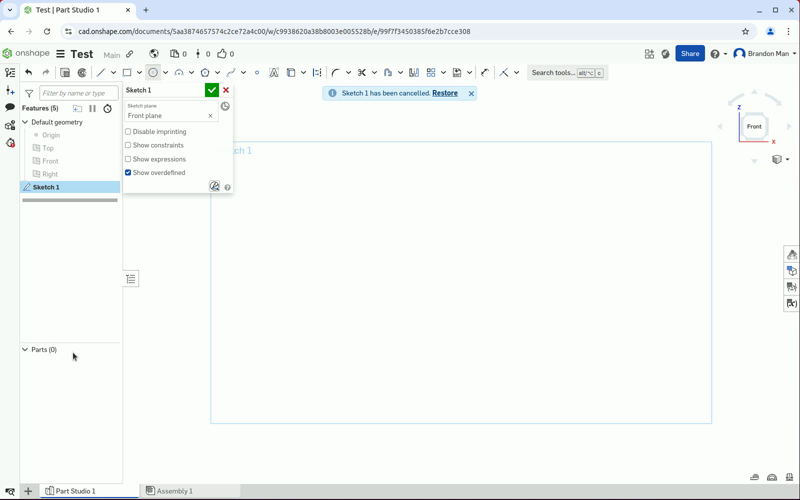
mouse_move(461, 282)
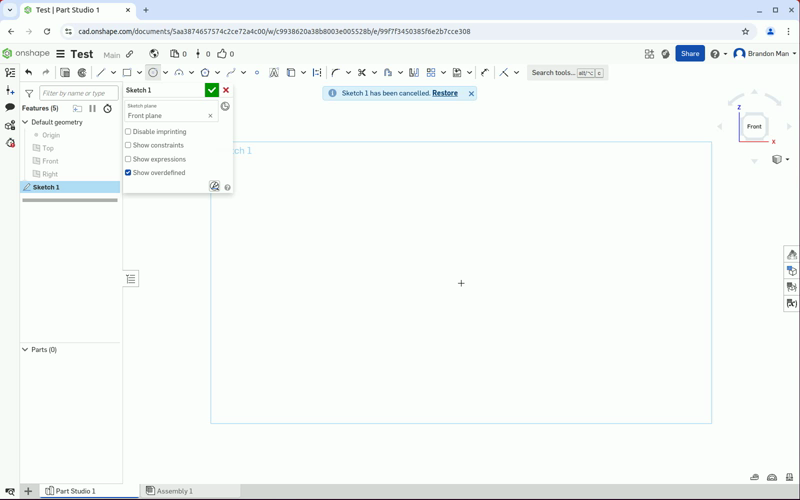
click(461, 282)
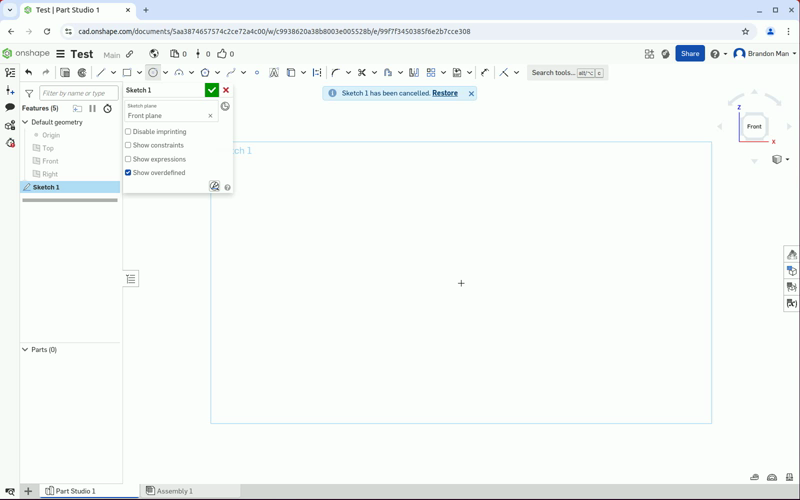
key_up(shift)
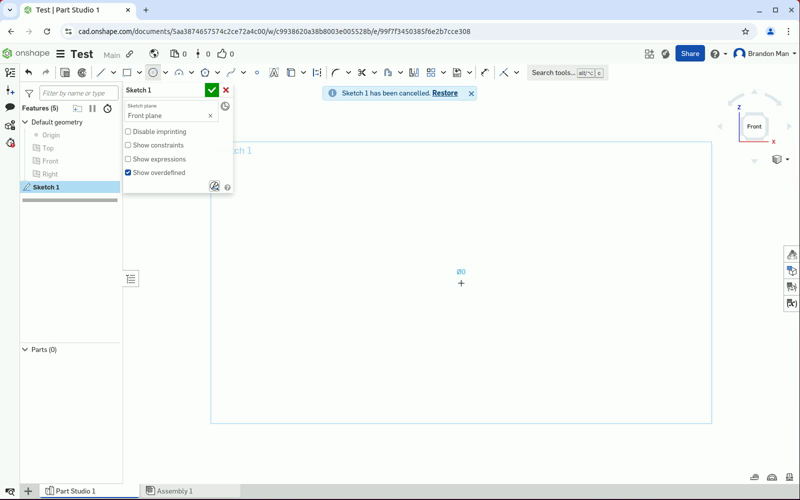
mouse_move(574, 282)
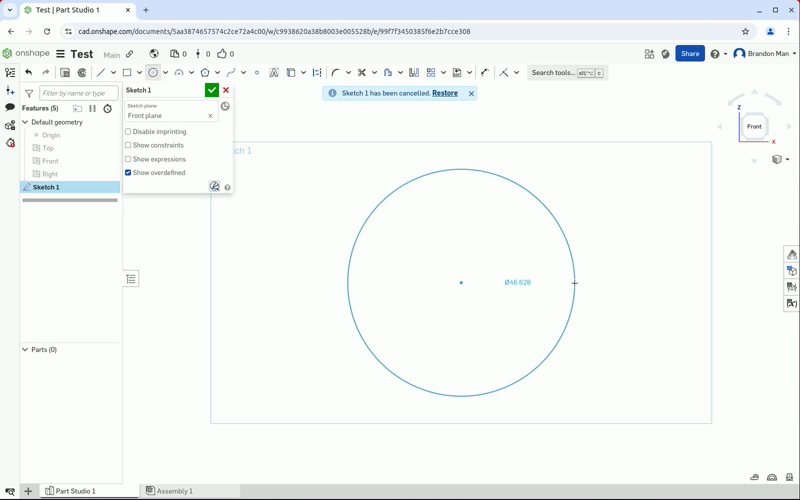
click(574, 282)
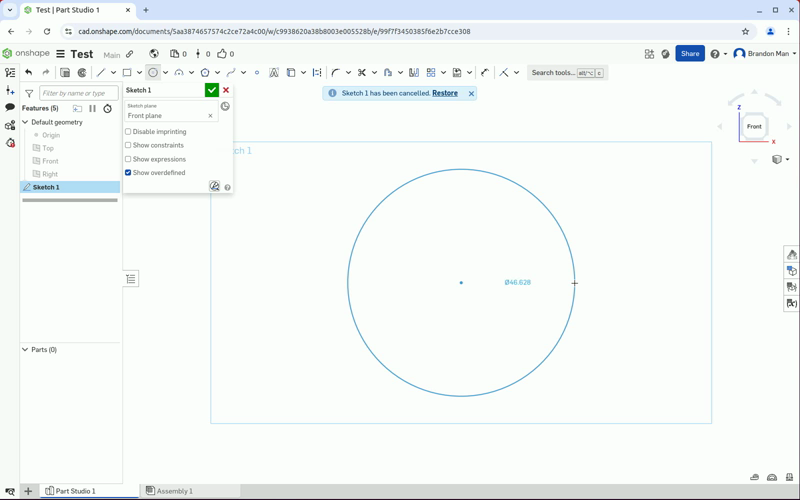
key(esc)
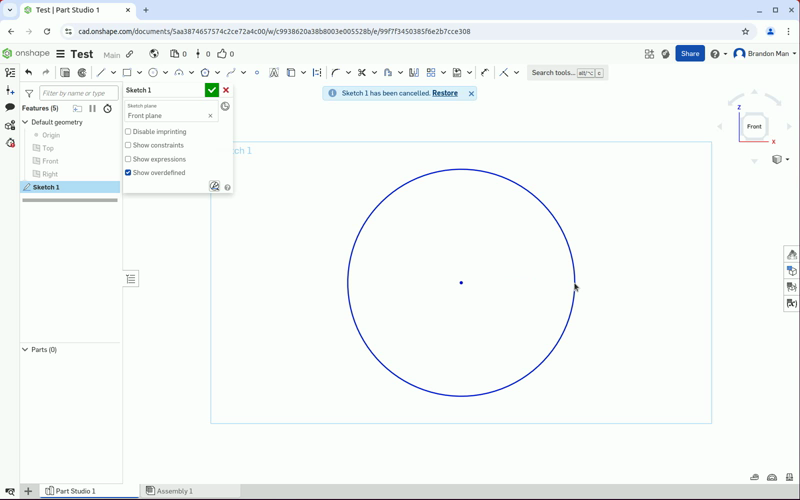
key(c)
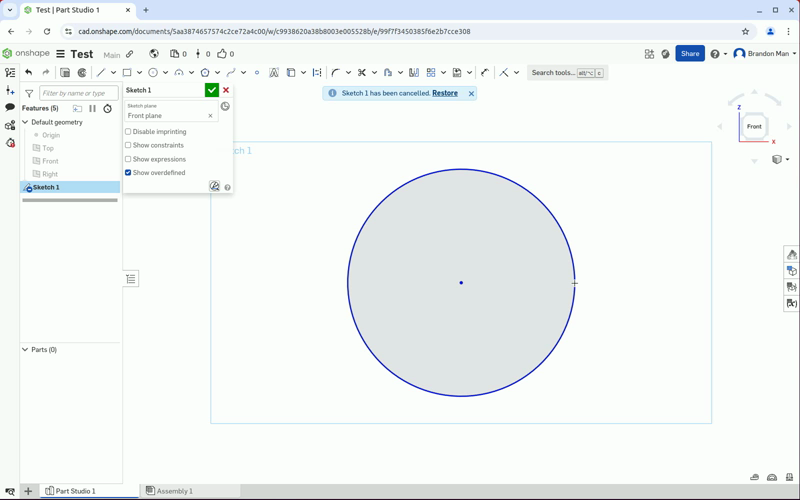
key_down(shift)
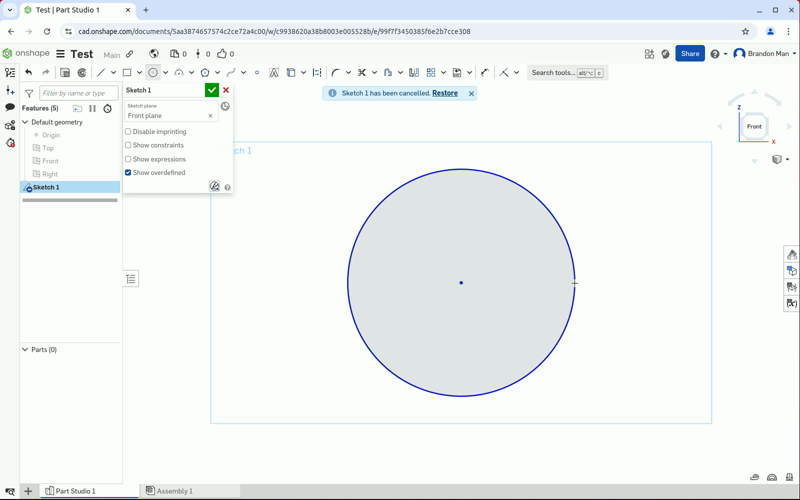
mouse_move(461, 282)
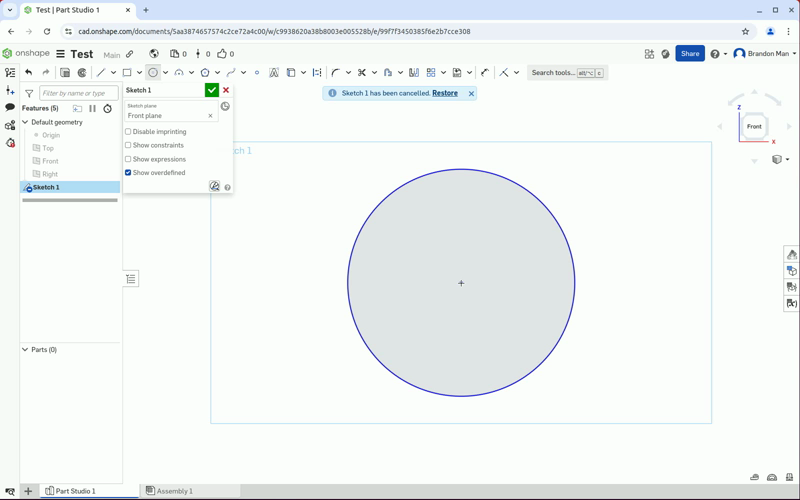
click(461, 282)
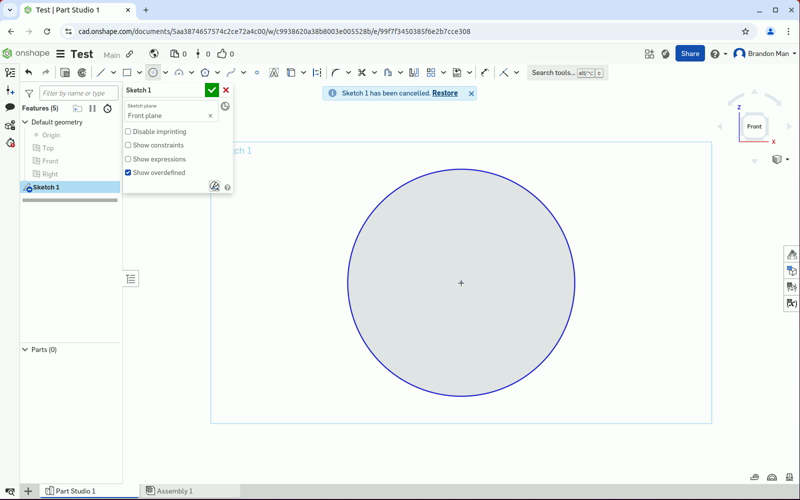
key_up(shift)
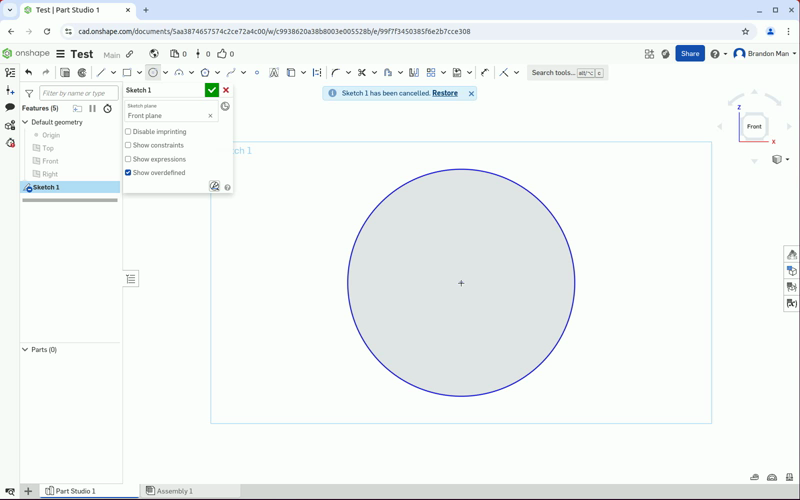
mouse_move(510, 282)
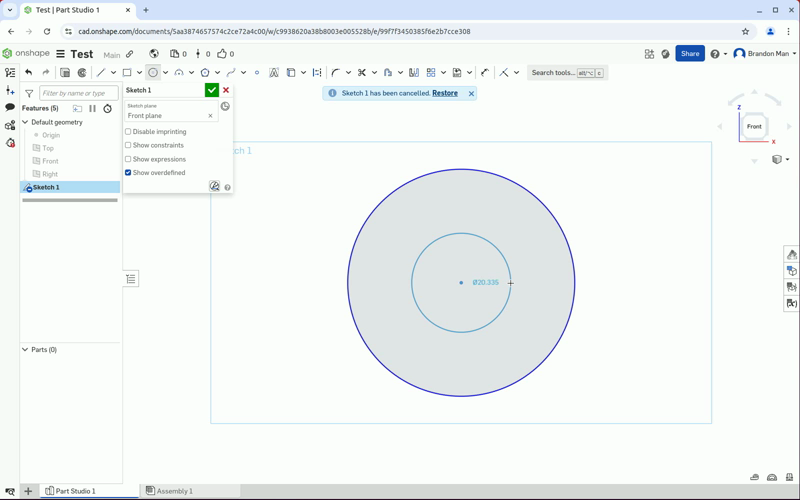
click(510, 282)
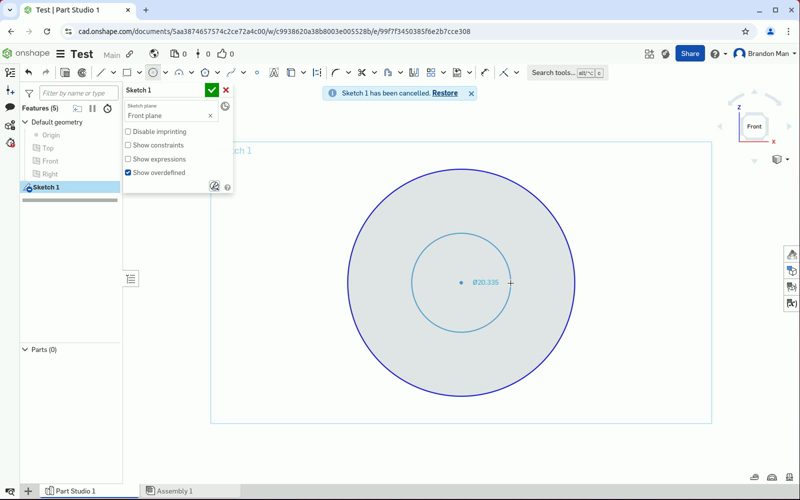
key(esc)
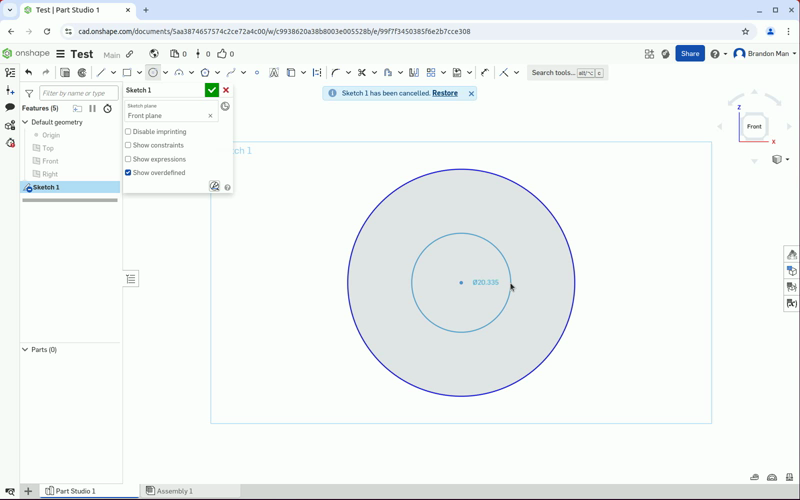
mouse_move(380, 263)
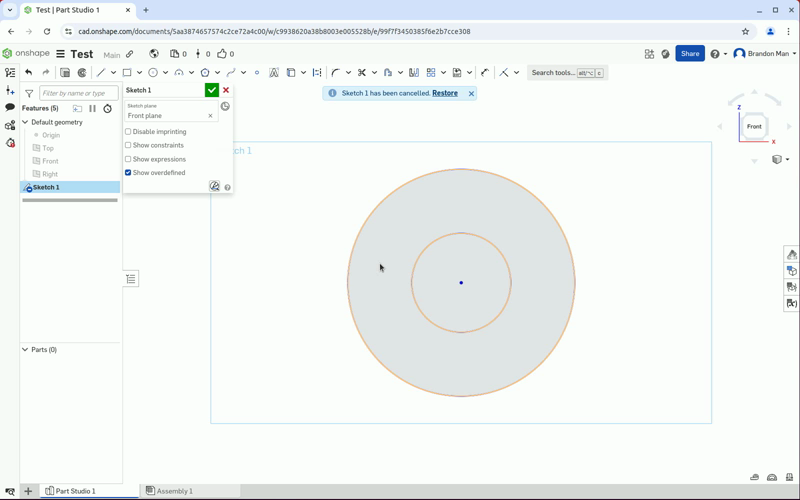
click(380, 263)
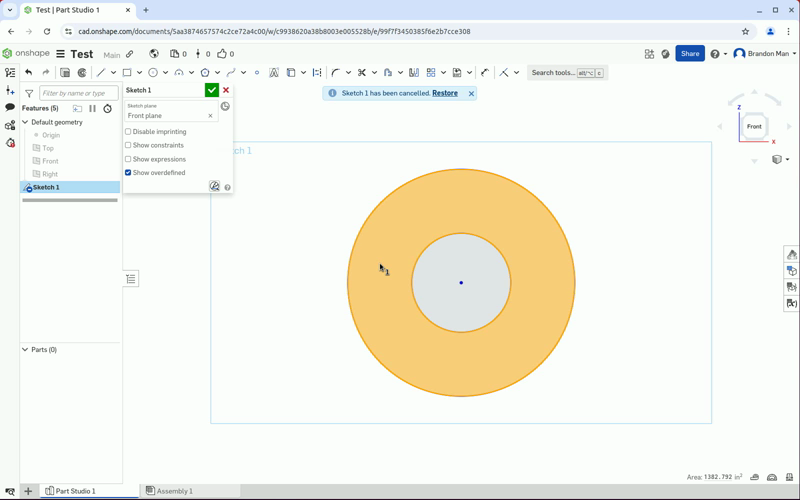
mouse_move(73, 352)
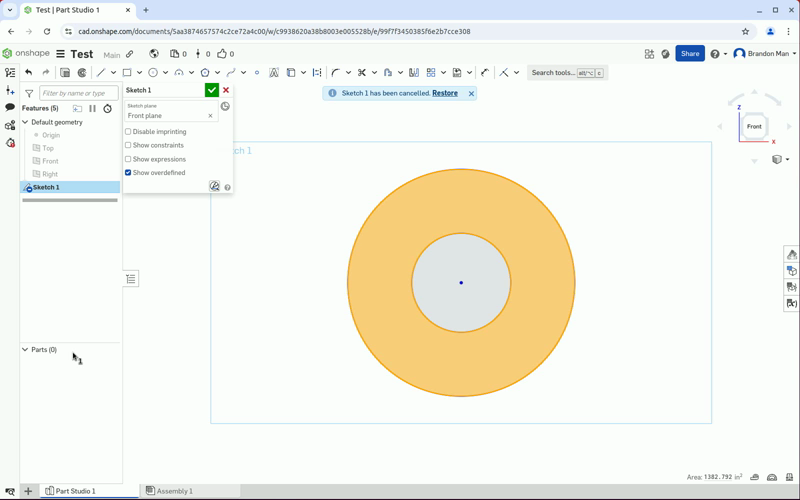
key(shift+y)
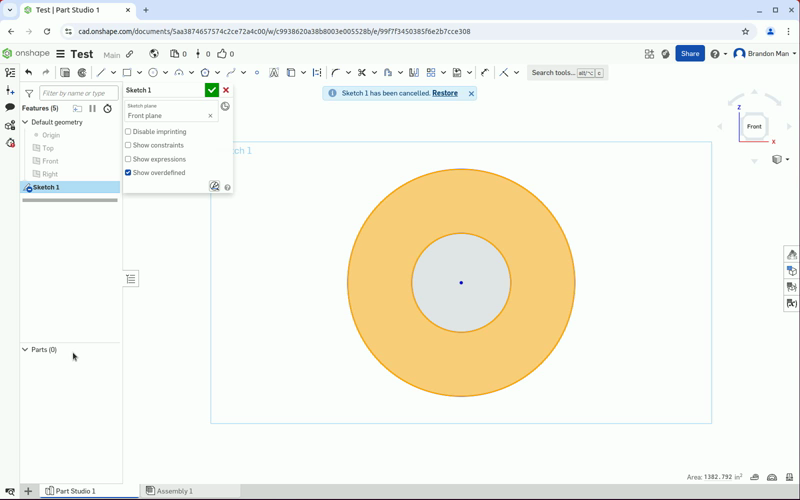
key(shift+e)
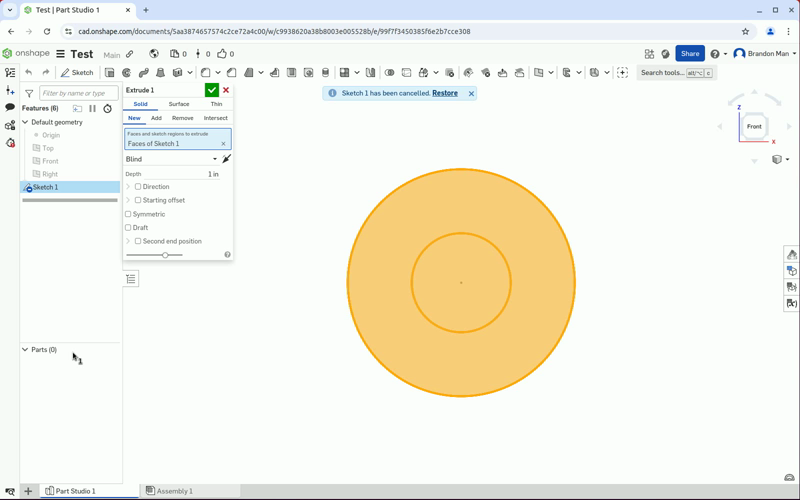
mouse_move(143, 106)
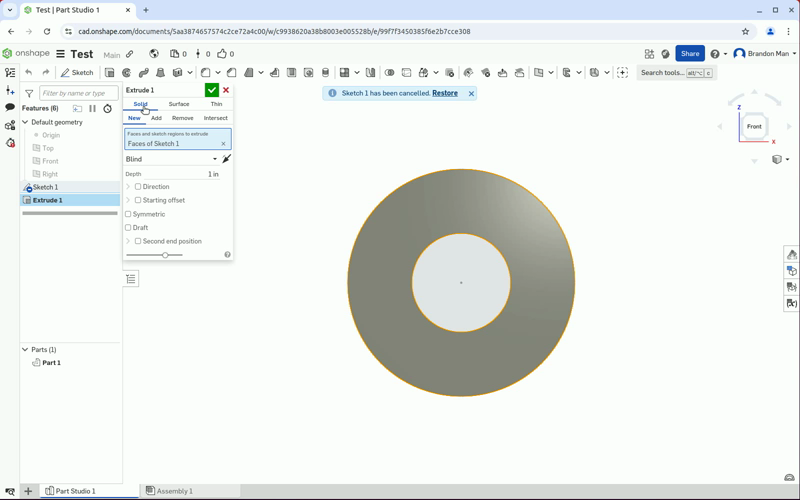
click(143, 106)
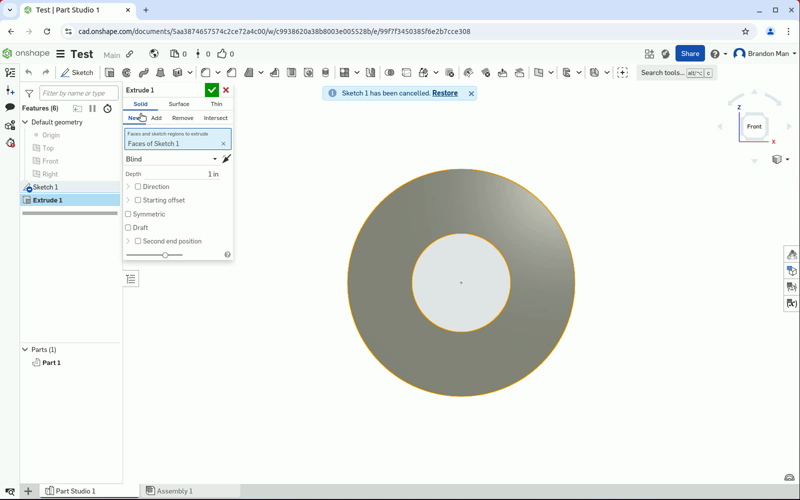
mouse_move(137, 120)
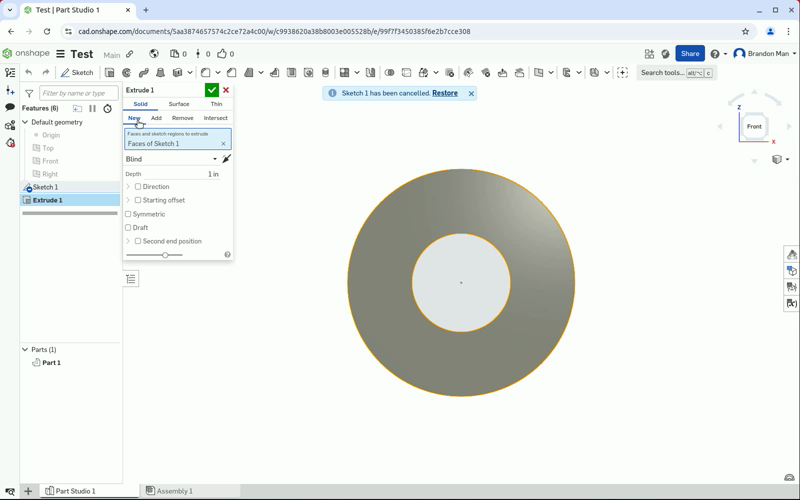
click(137, 120)
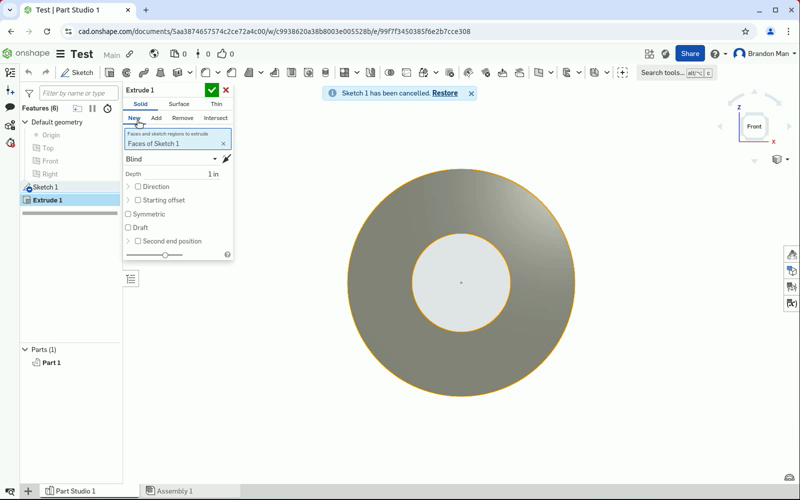
key(tab, 4)
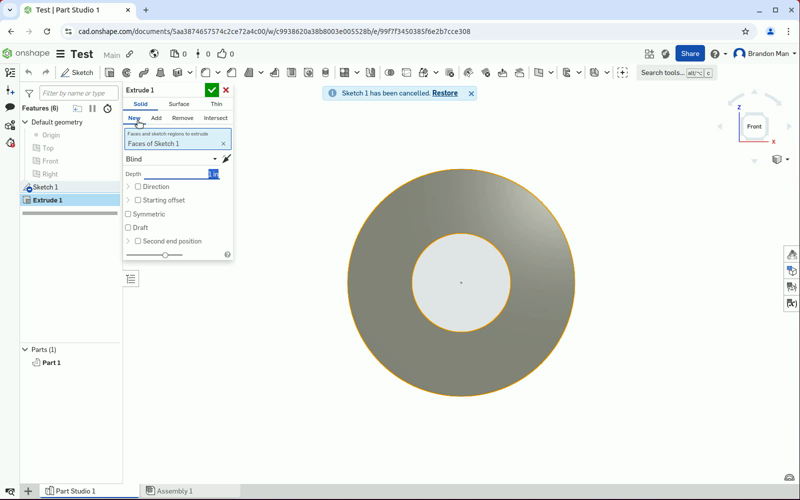
text(1.926)
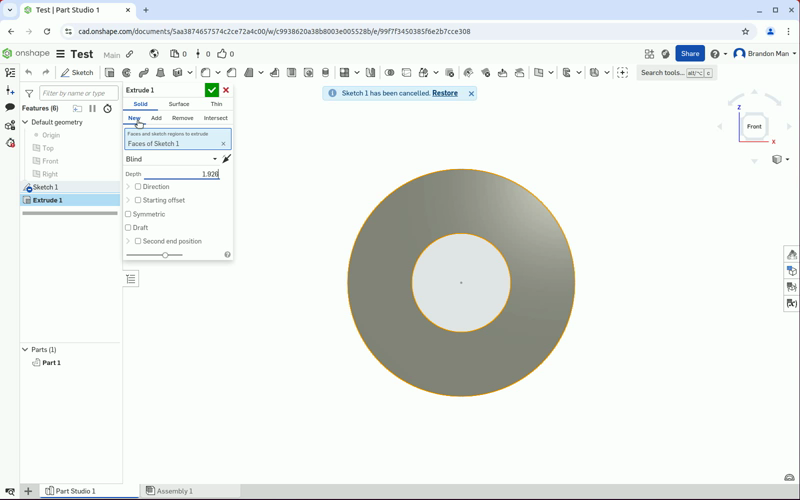
key(enter)
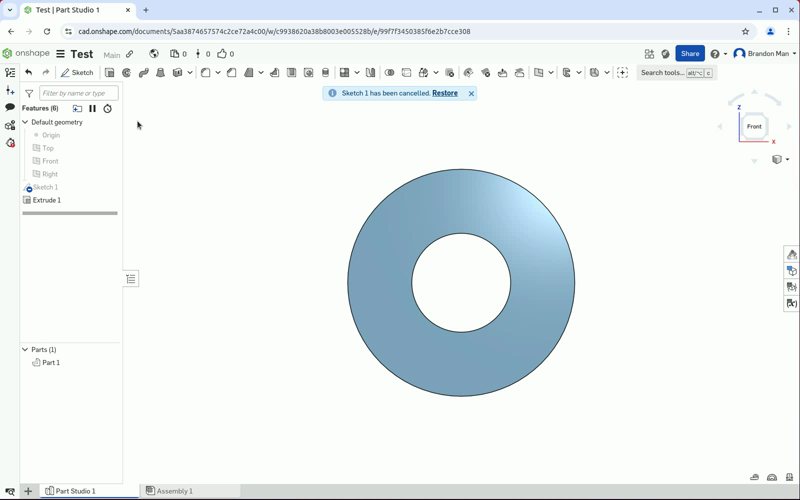
key(shift+h)
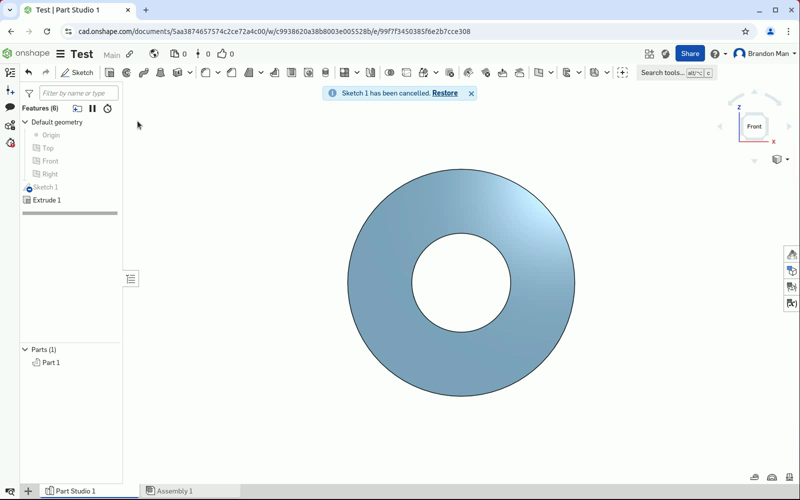
key(shift+h)
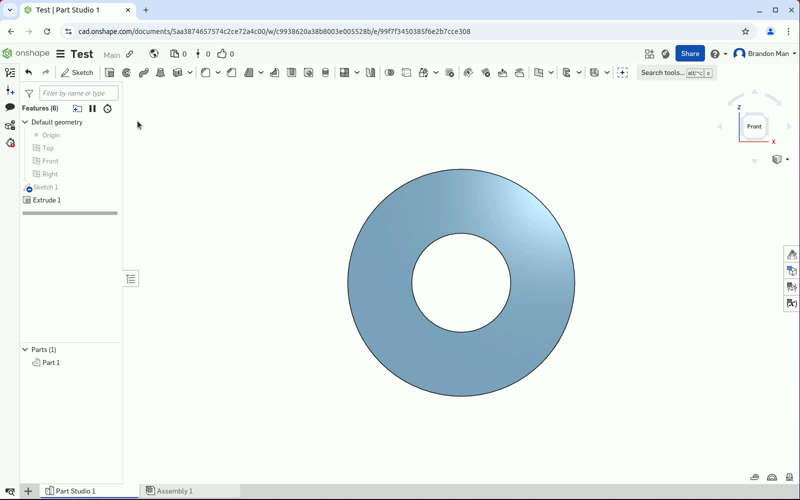
mouse_move(73, 189)
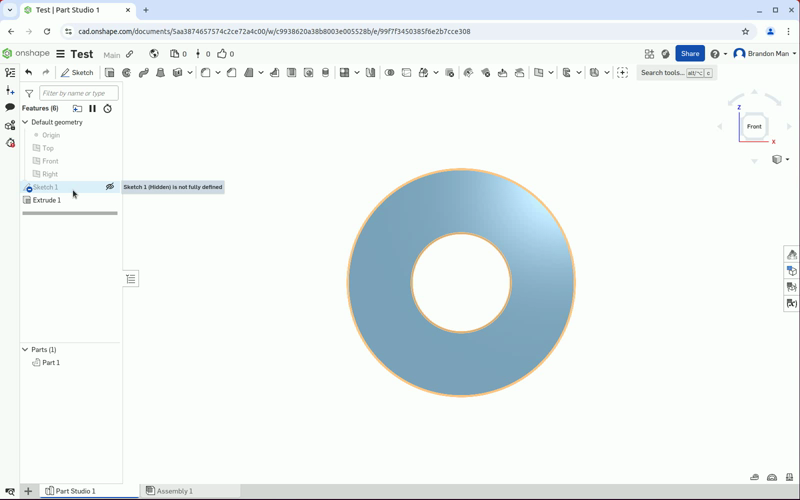
click(73, 189)
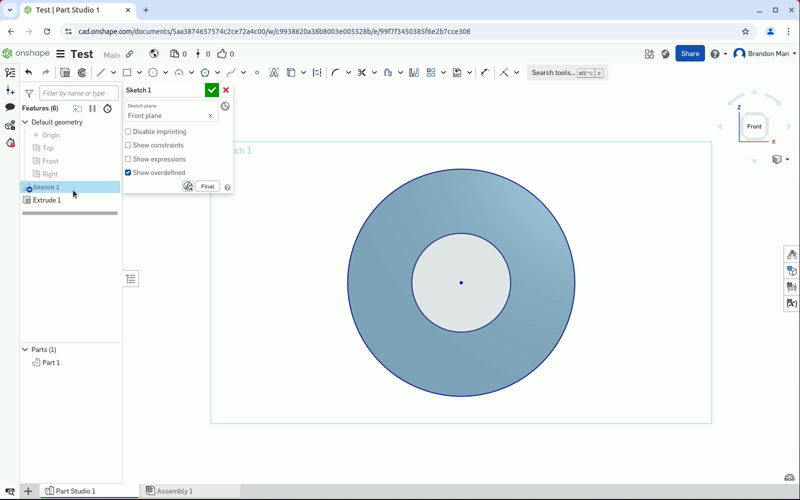
mouse_move(229, 92)
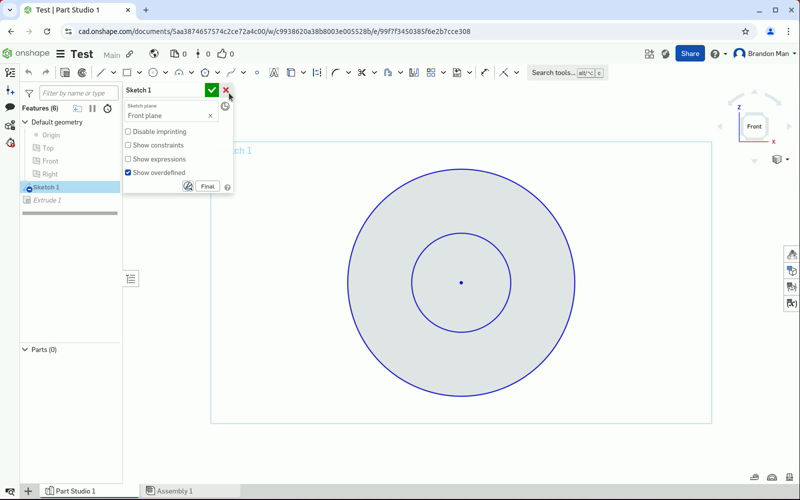
click(229, 92)
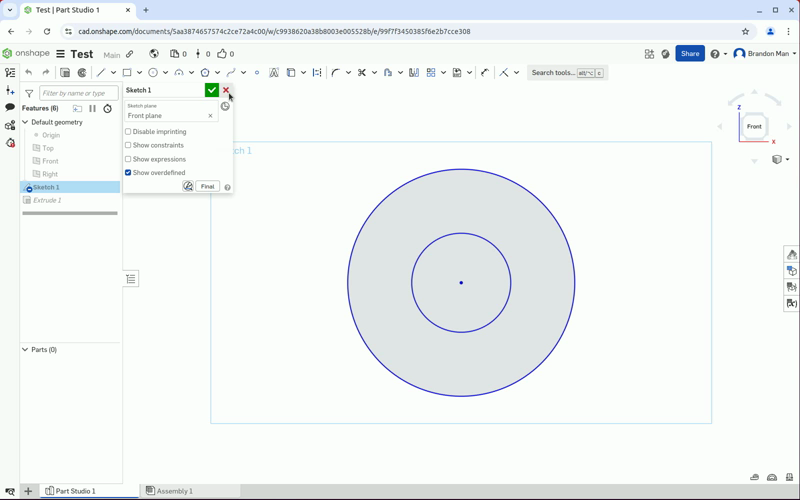
key(shift+s)
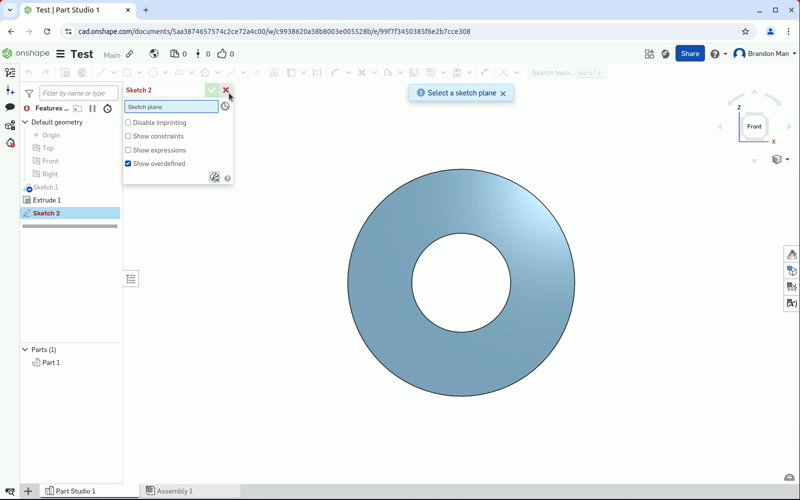
mouse_move(73, 163)
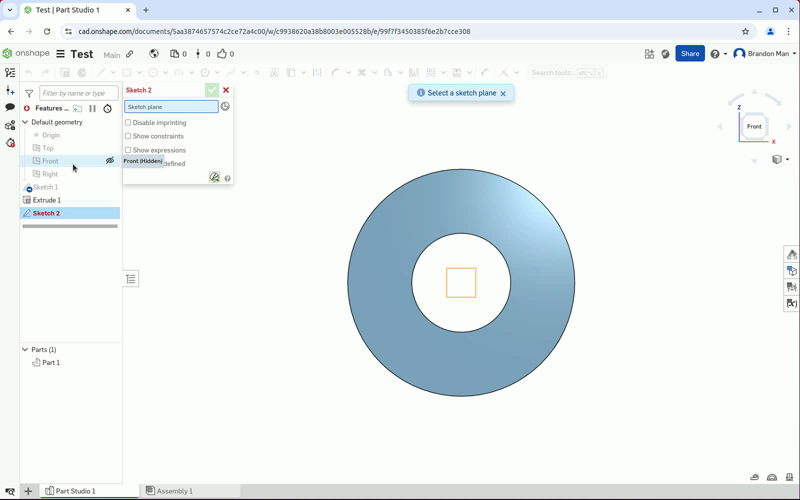
click(73, 163)
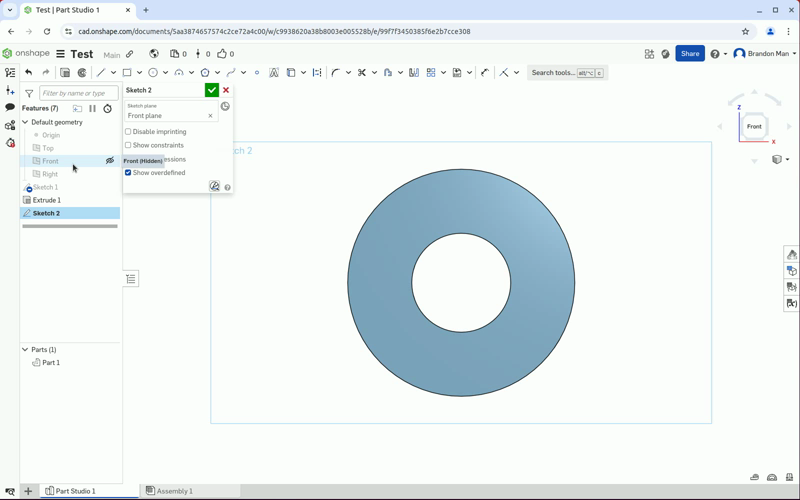
mouse_move(73, 352)
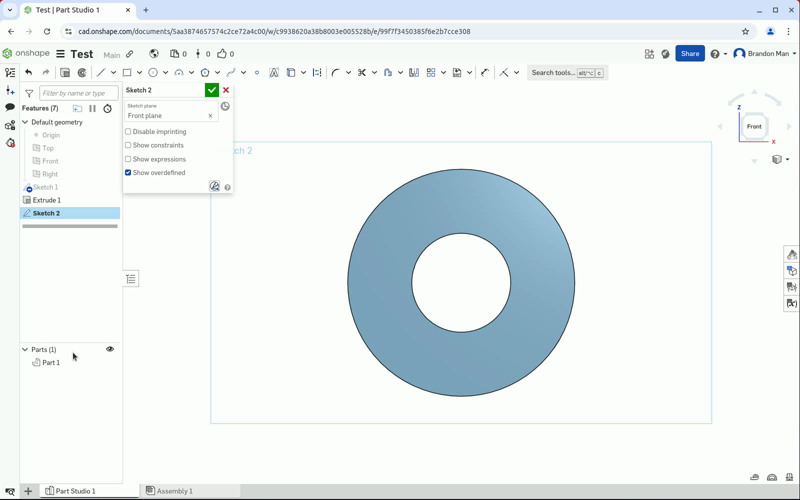
key(y)
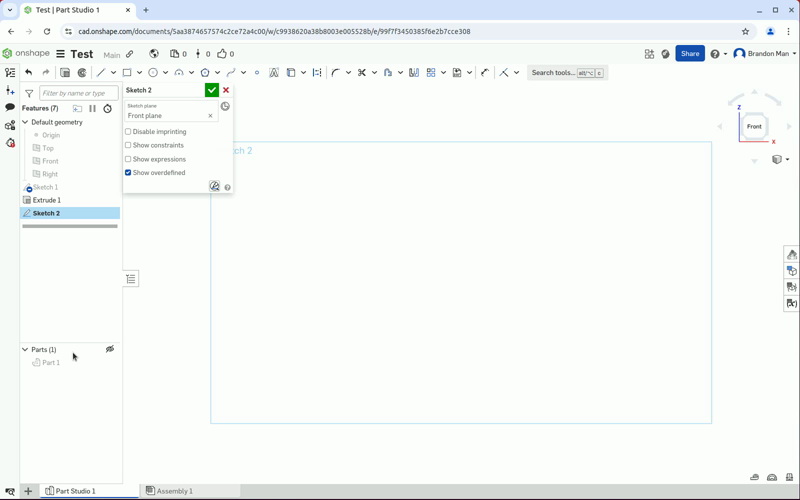
key(c)
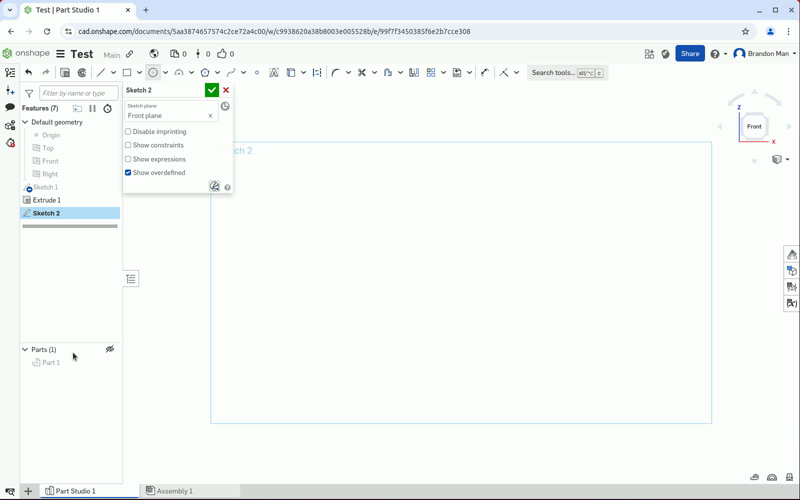
key_down(shift)
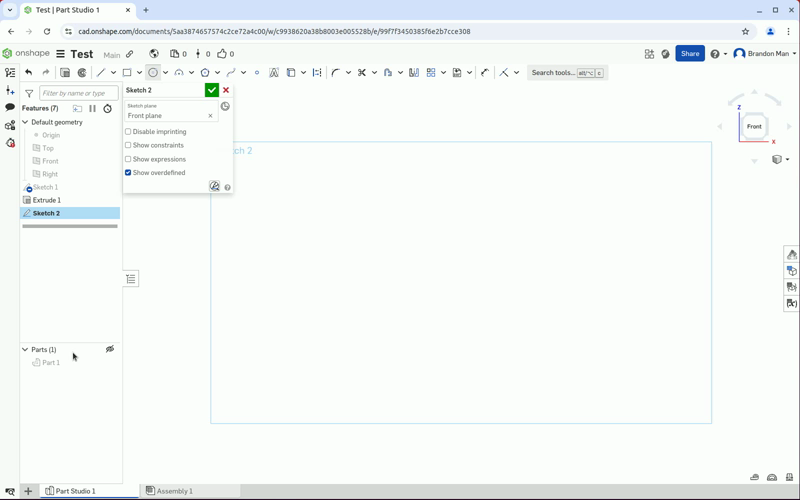
mouse_move(460, 282)
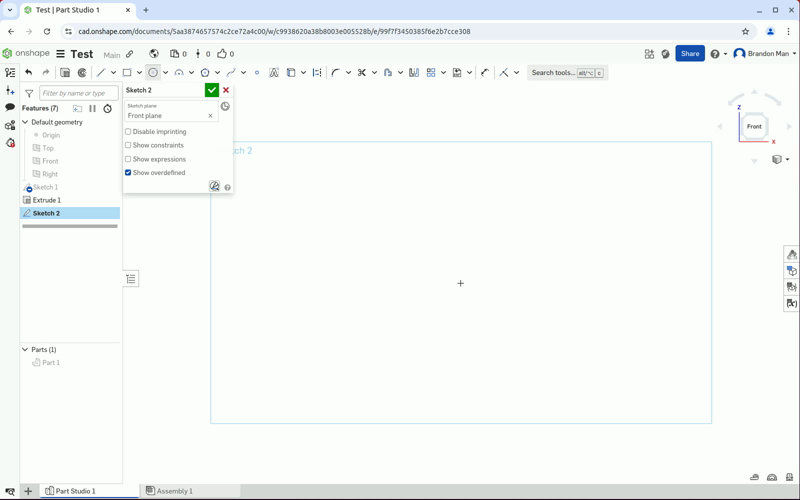
click(460, 282)
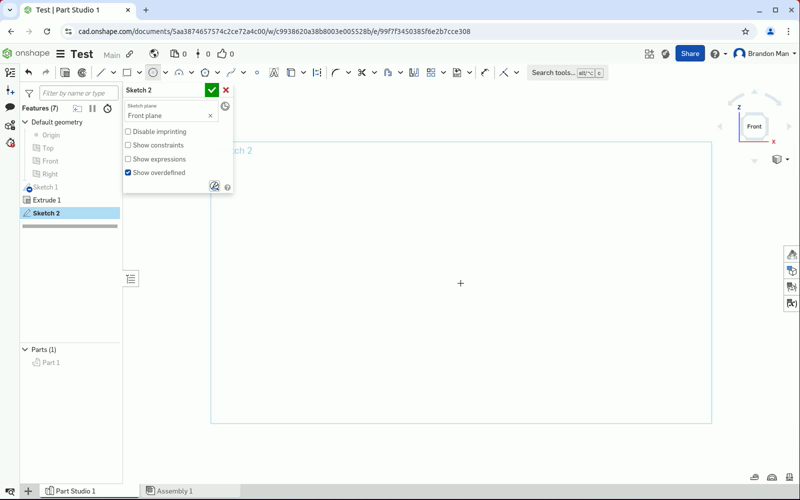
key_up(shift)
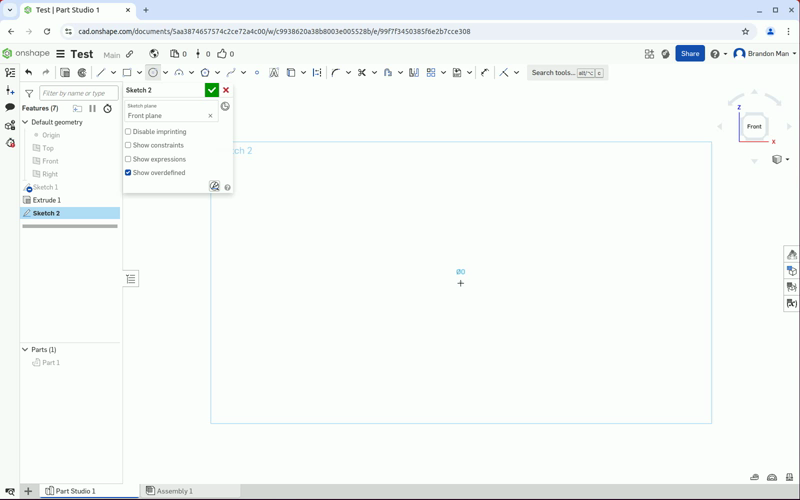
mouse_move(560, 282)
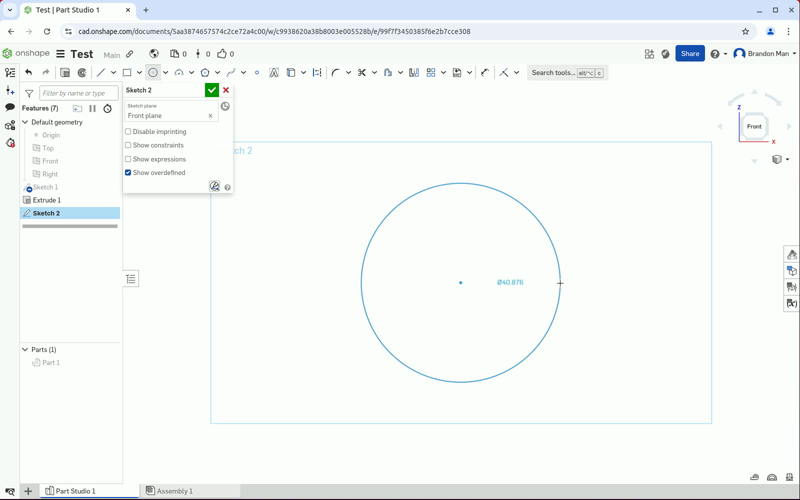
click(560, 282)
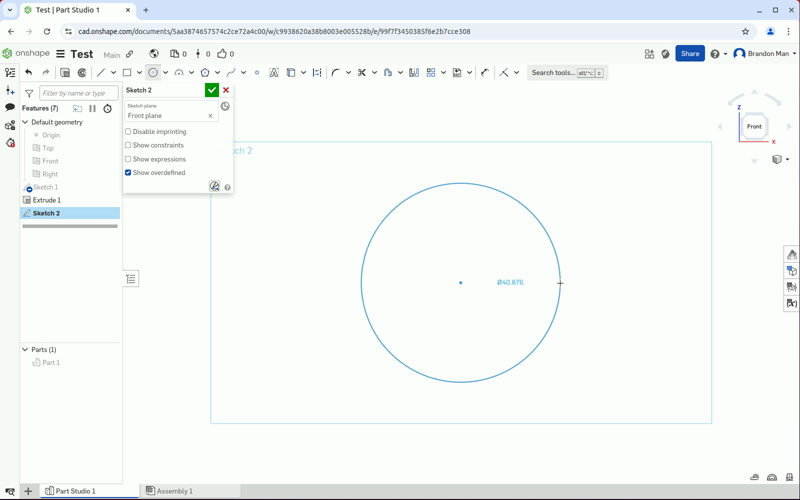
key(esc)
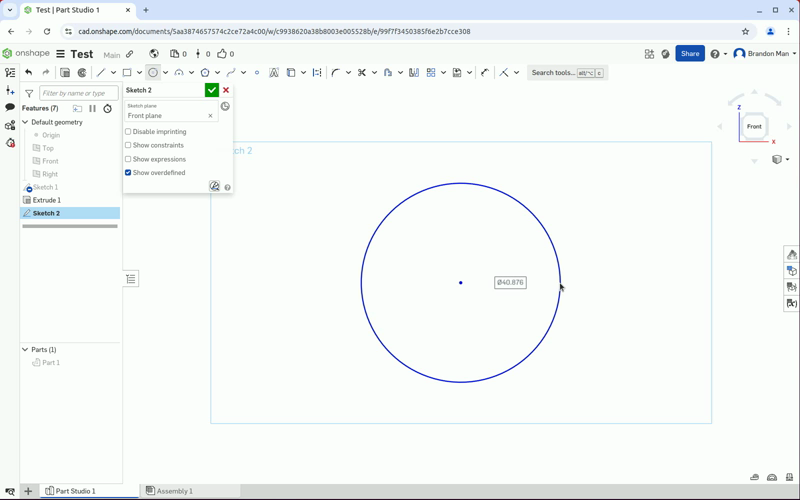
key(c)
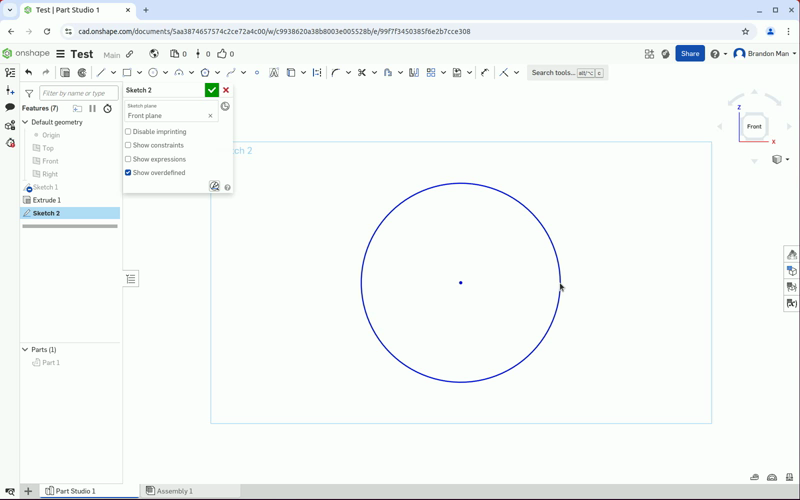
key_down(shift)
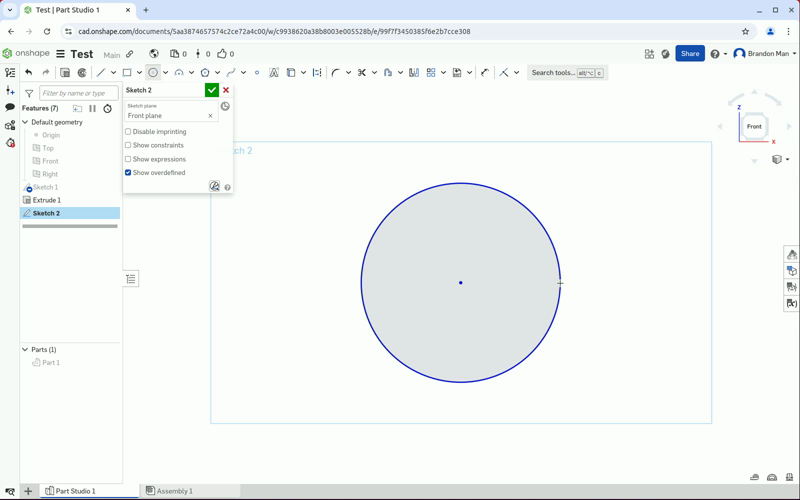
mouse_move(460, 282)
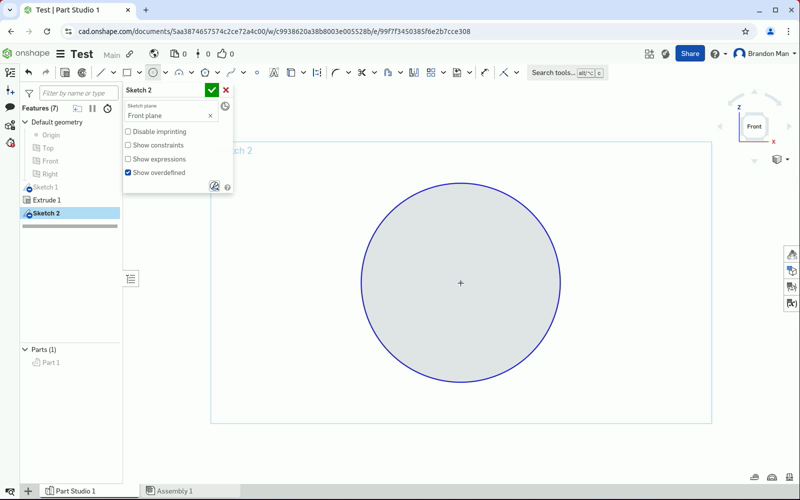
click(460, 282)
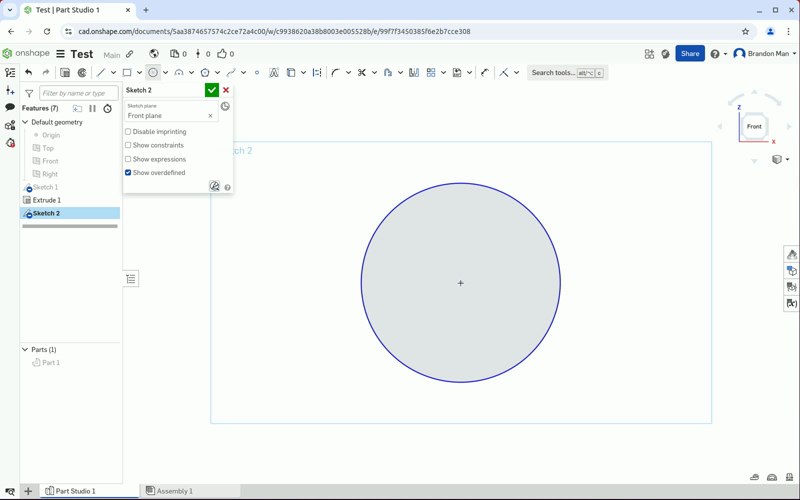
key_up(shift)
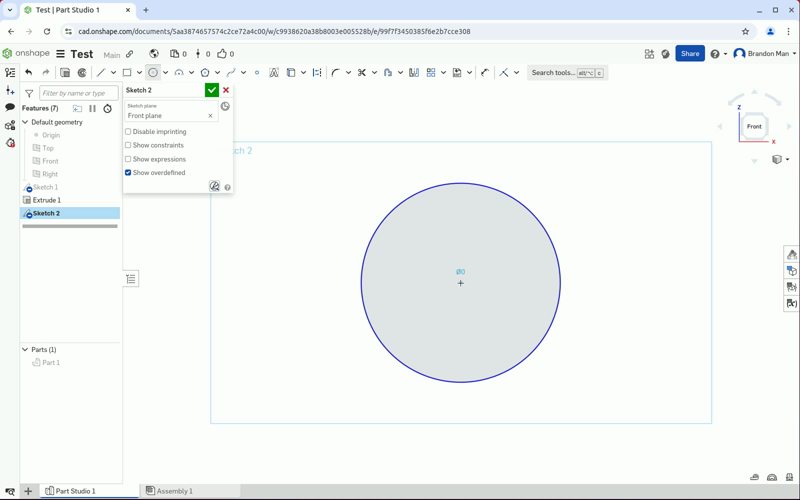
mouse_move(552, 282)
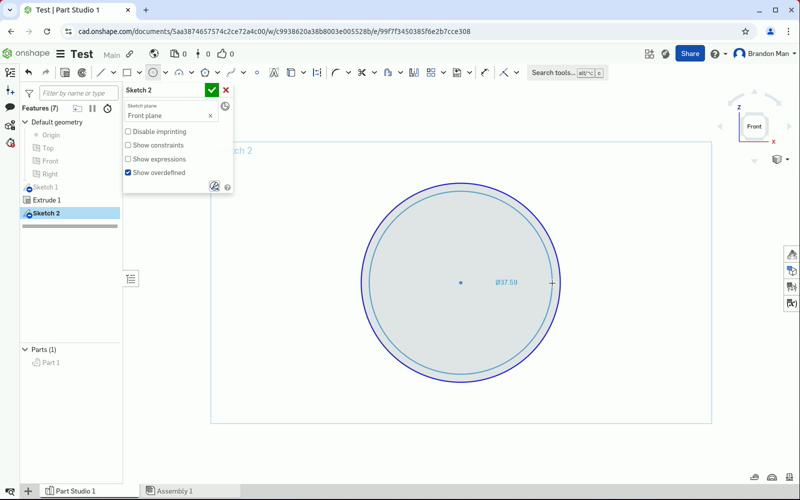
click(552, 282)
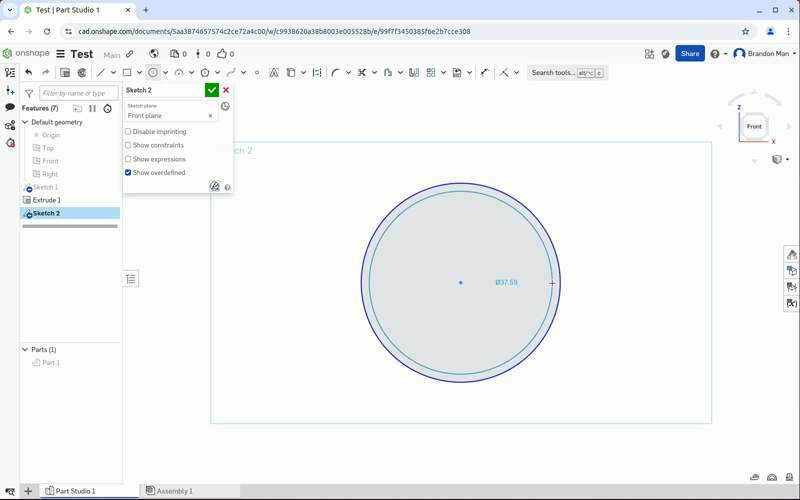
key(esc)
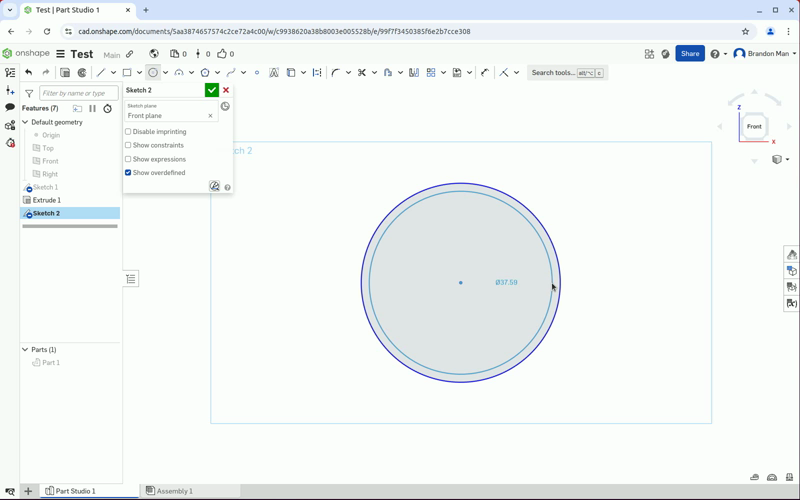
mouse_move(391, 348)
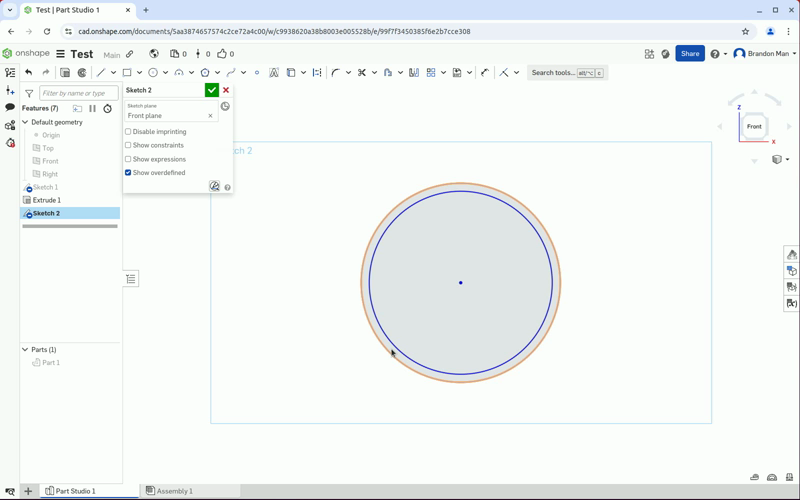
click(391, 348)
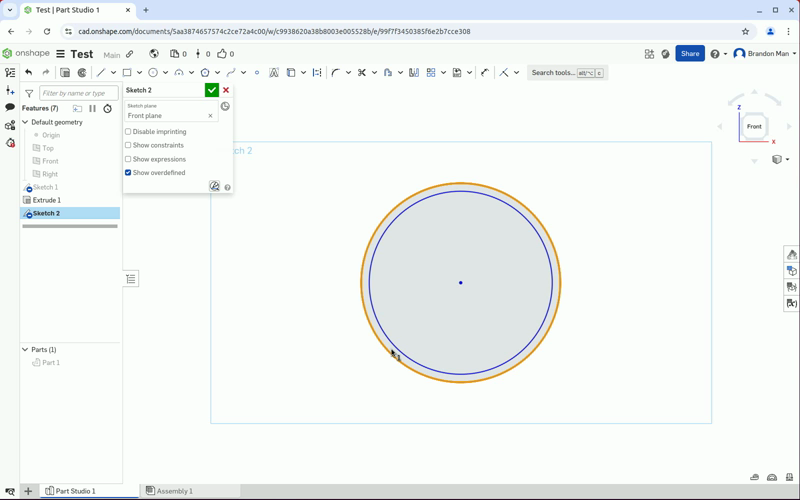
mouse_move(73, 352)
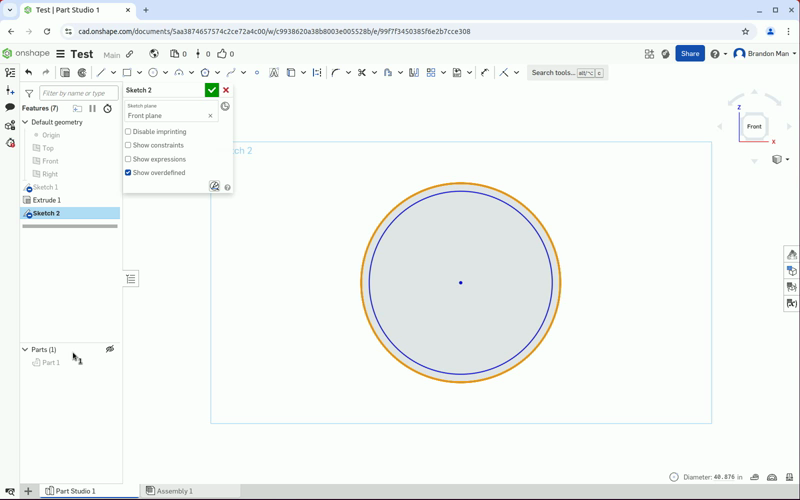
key(shift+y)
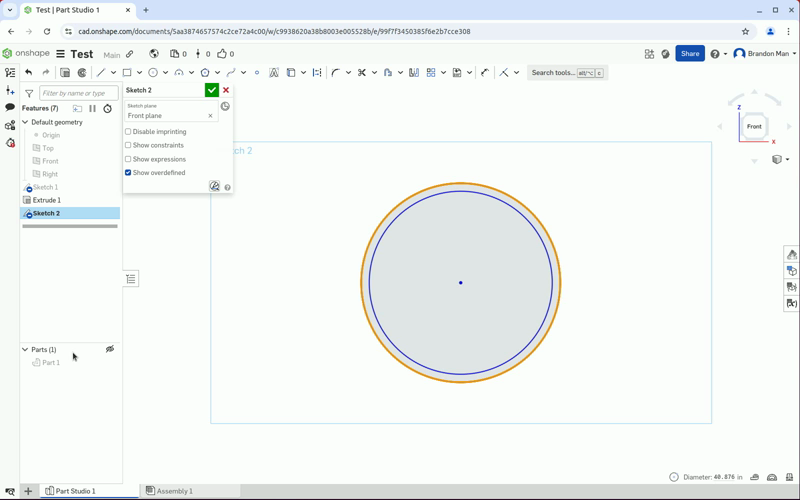
key(shift+e)
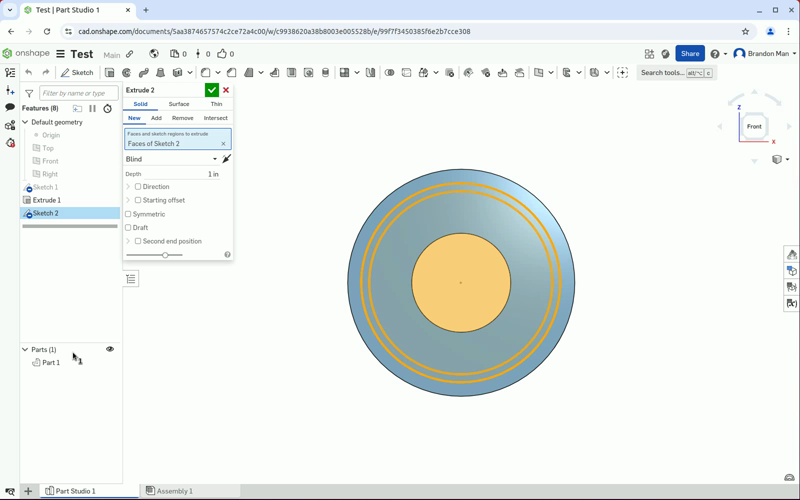
mouse_move(143, 106)
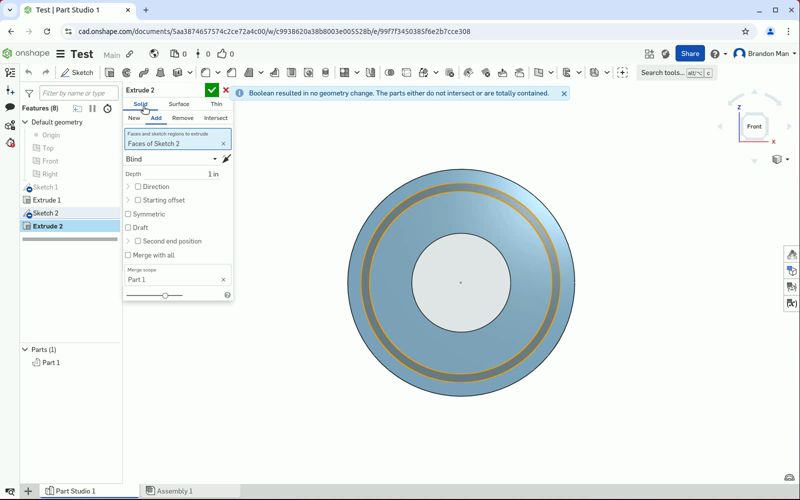
click(143, 106)
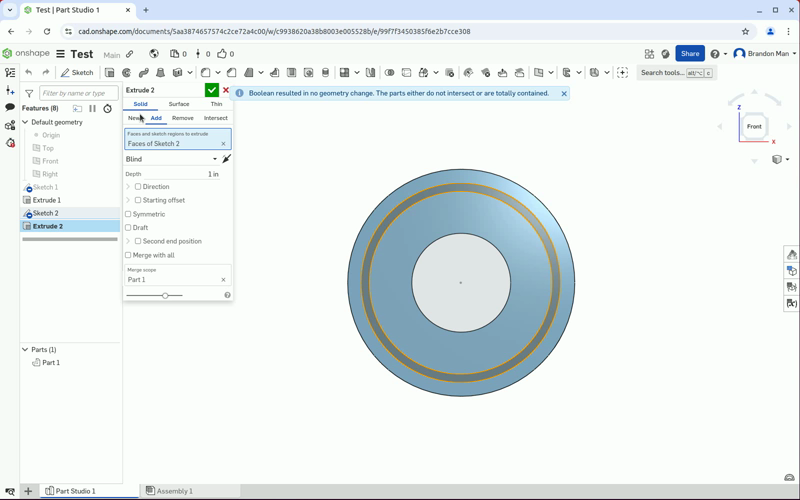
mouse_move(137, 120)
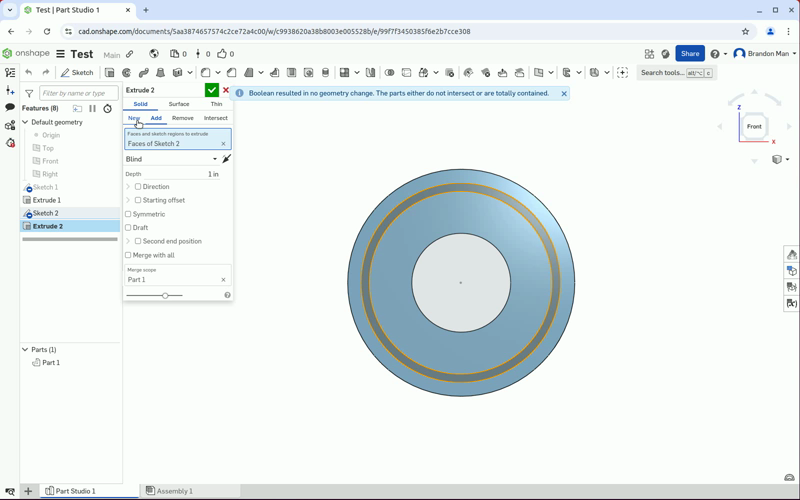
click(137, 120)
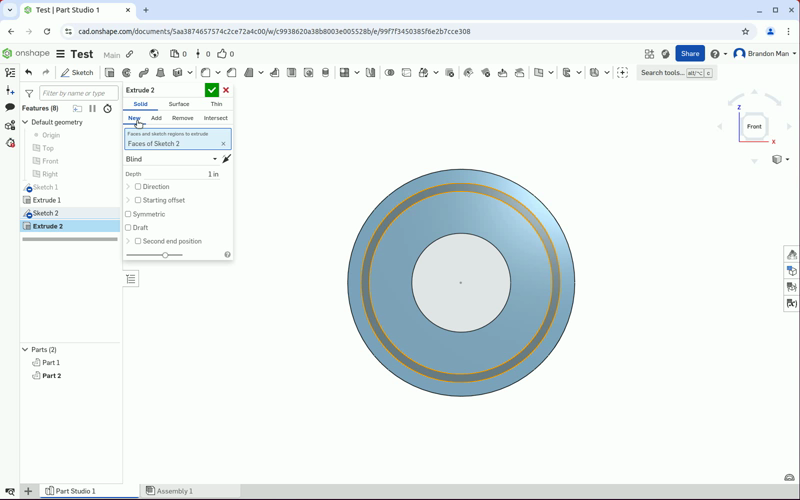
key(tab, 4)
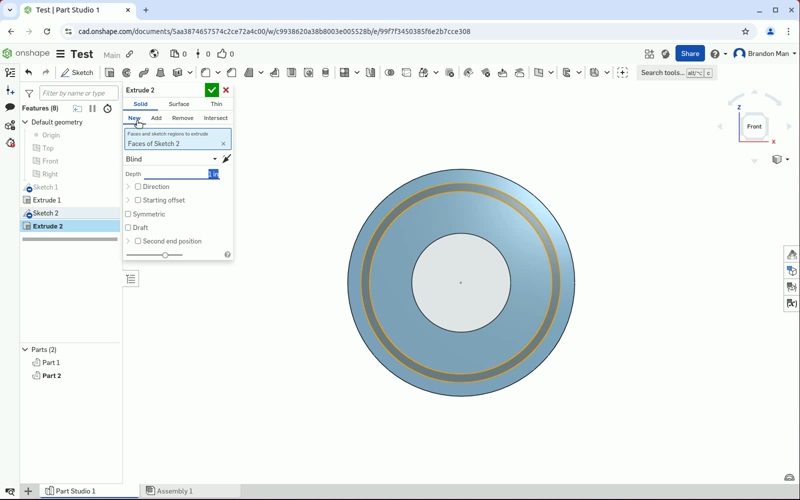
text(-5.536)
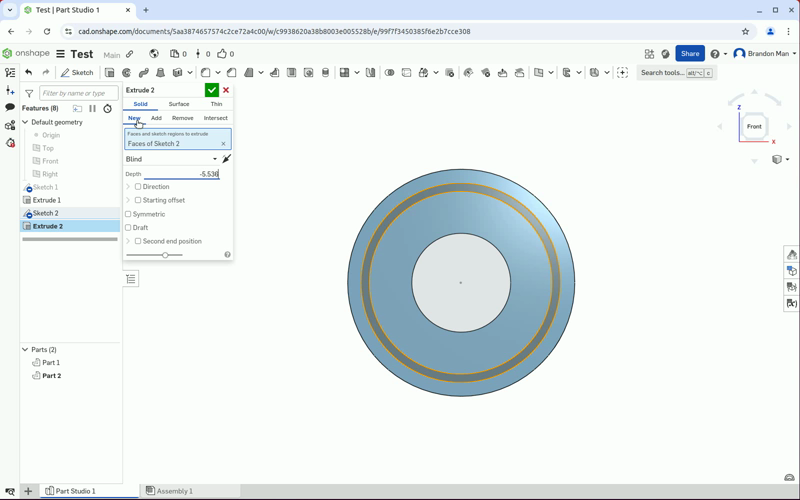
key(enter)
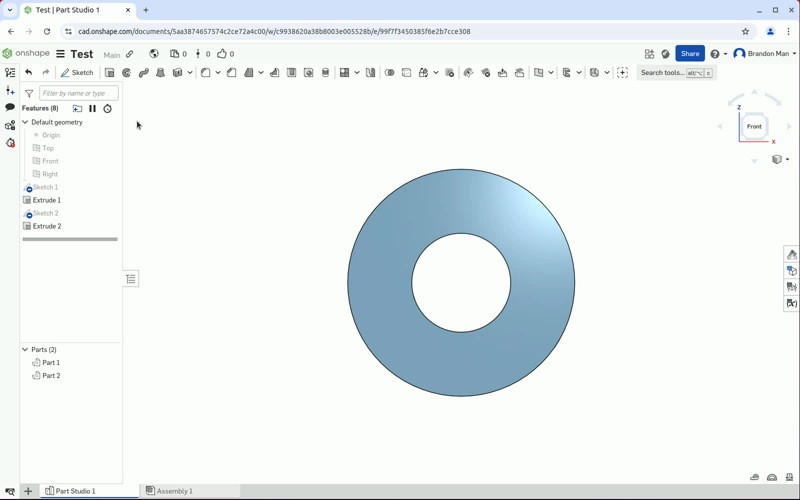
key(shift+h)
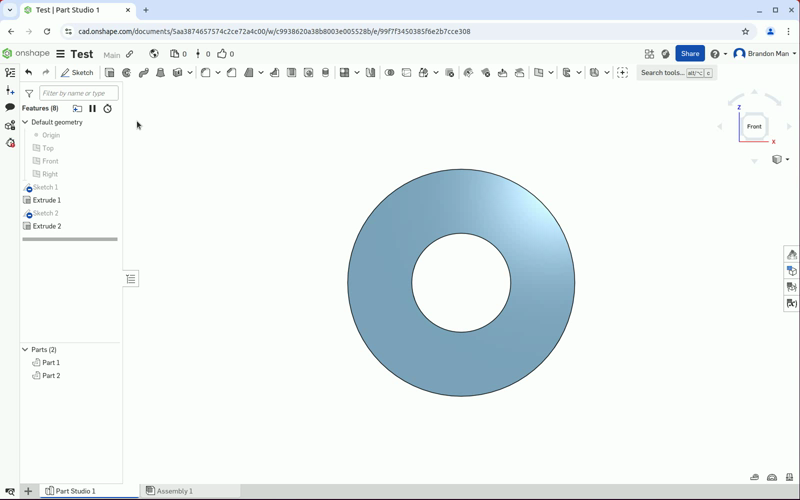
key(shift+h)
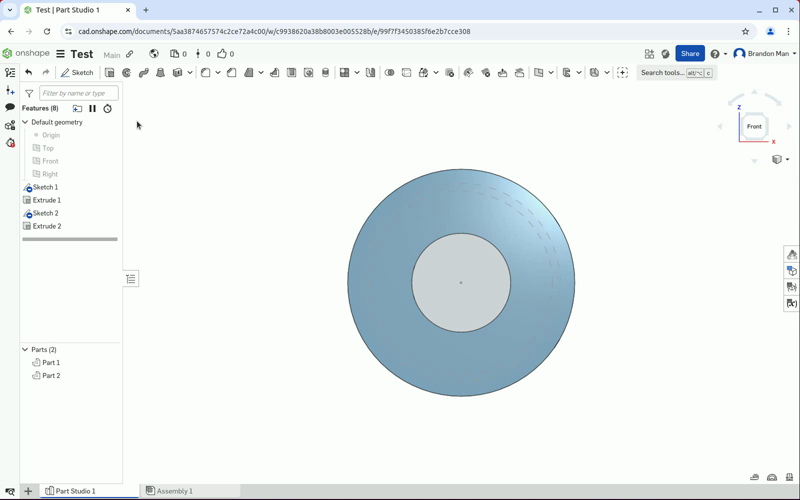
key(shift+7)
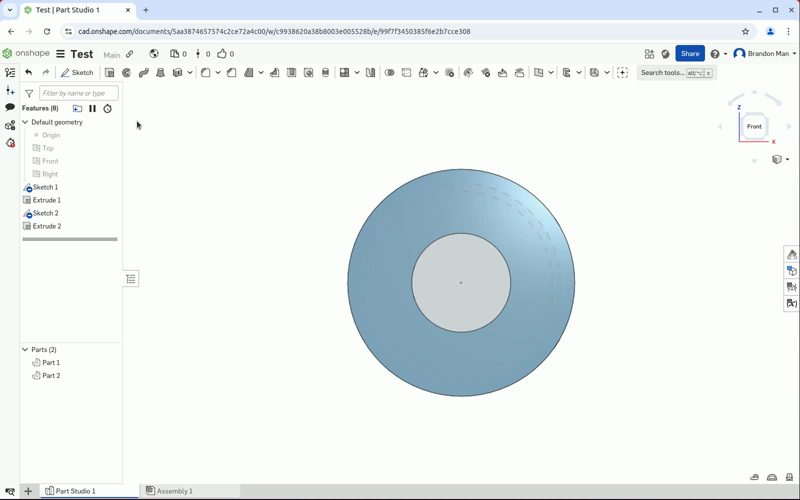
key(left, 2)
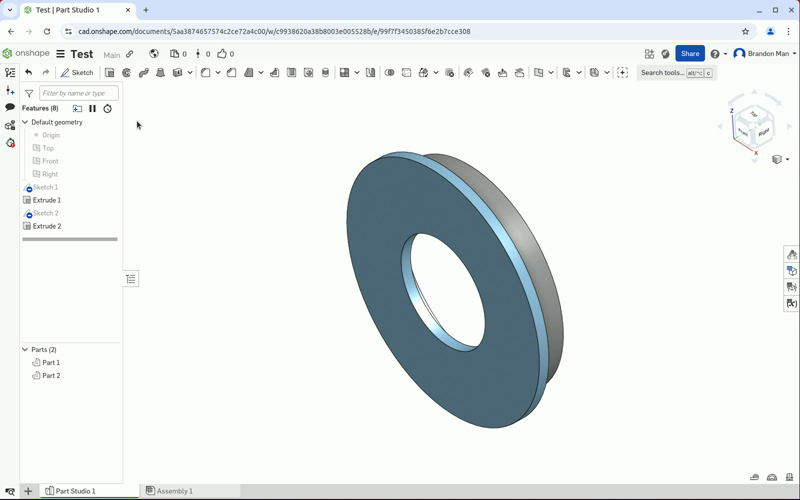
key(down, 2)
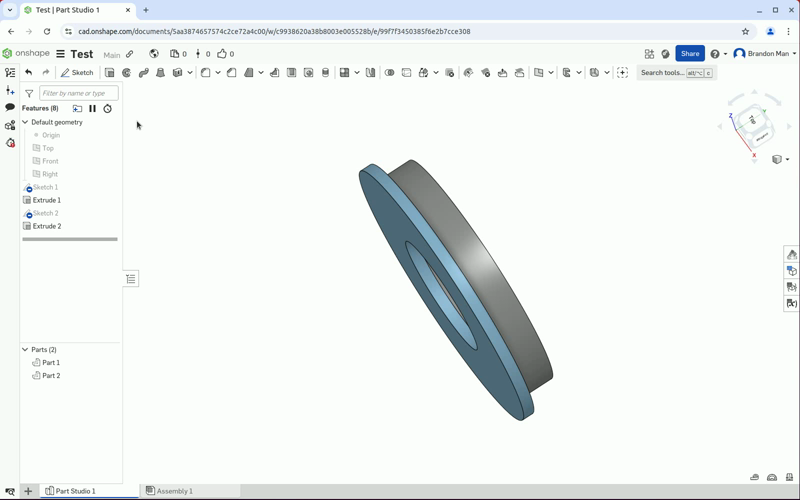
key(up, 2)
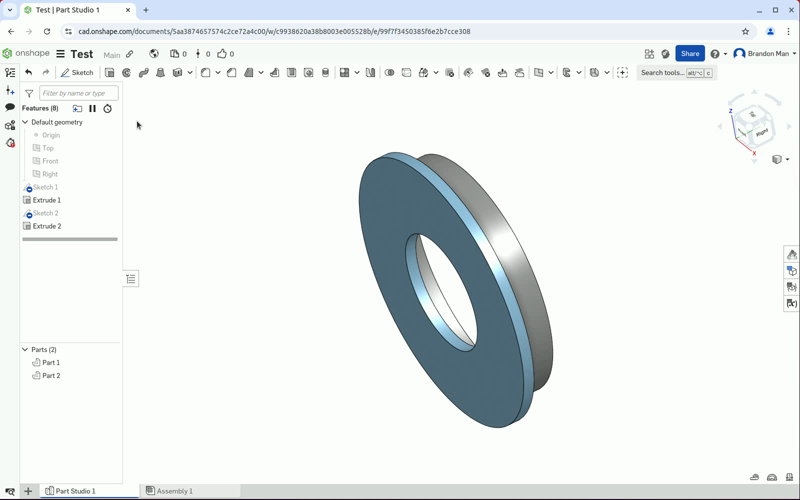
key(right, 2)
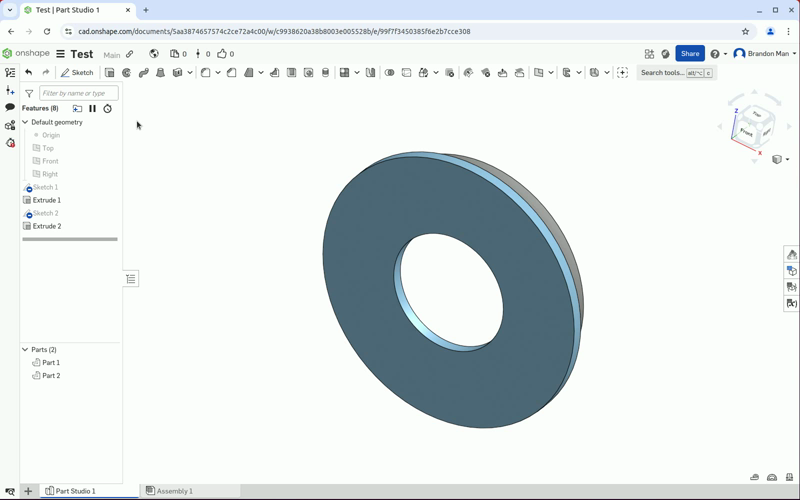
mouse_move(73, 189)
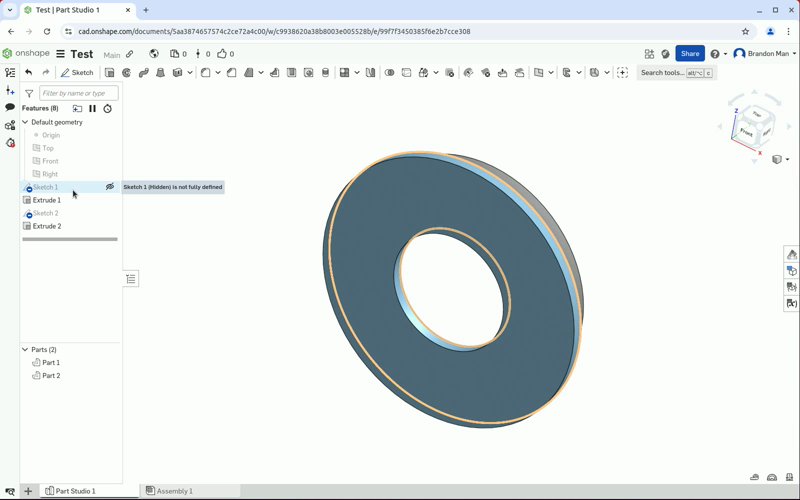
click(73, 189)